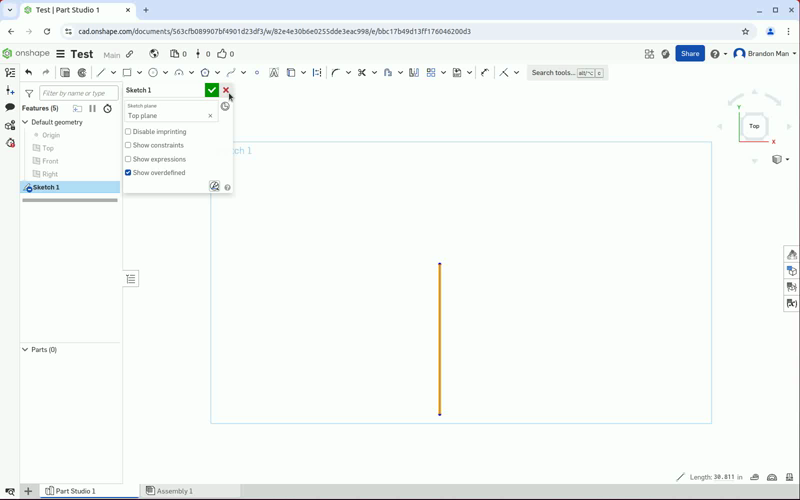
key(shift+h)
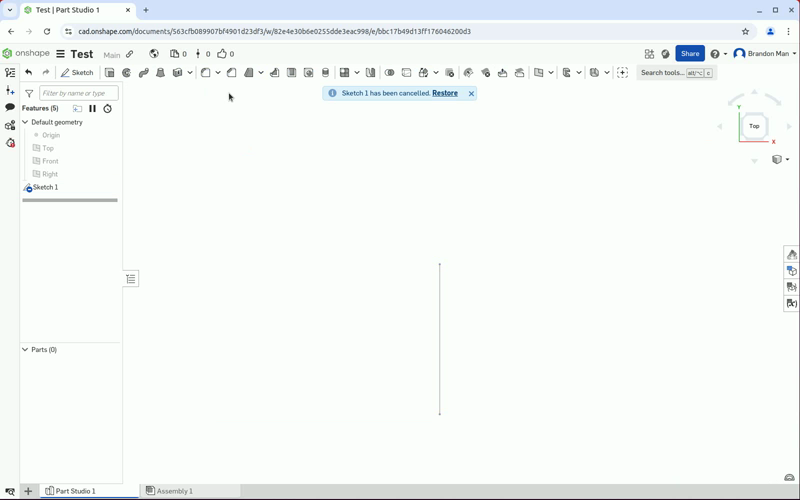
key(shift+s)
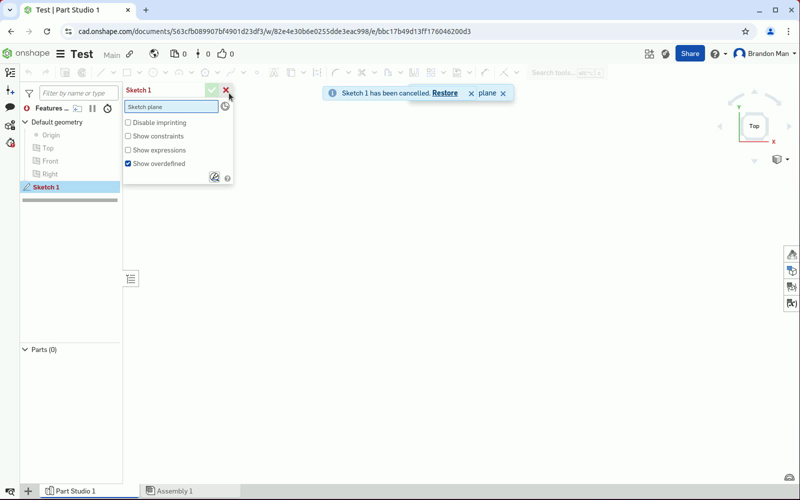
mouse_move(73, 150)
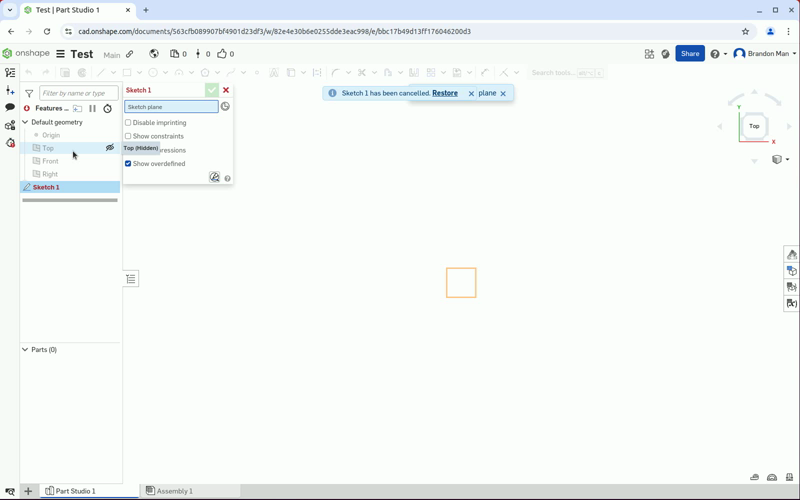
click(73, 150)
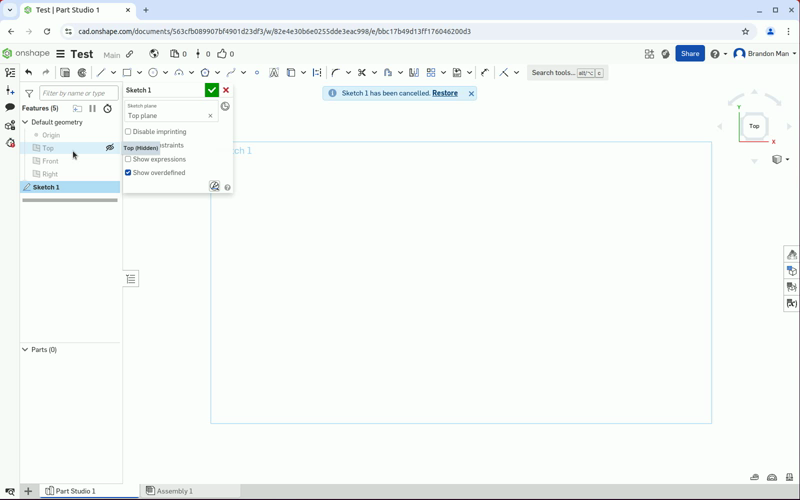
mouse_move(73, 352)
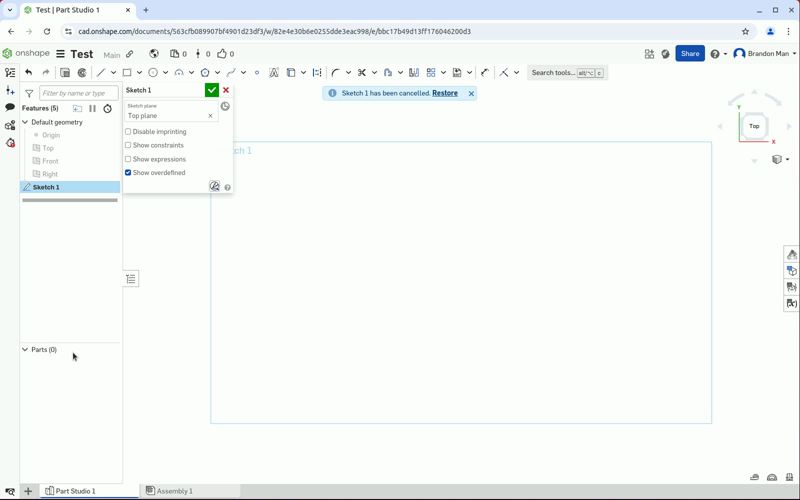
key(y)
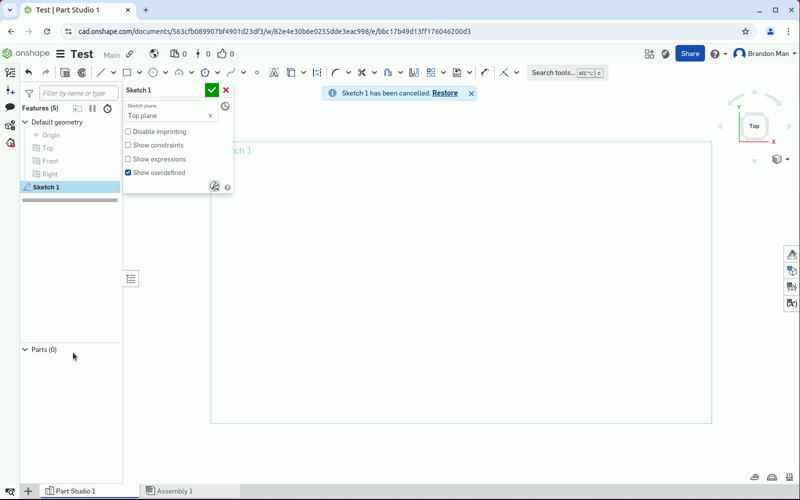
key(a)
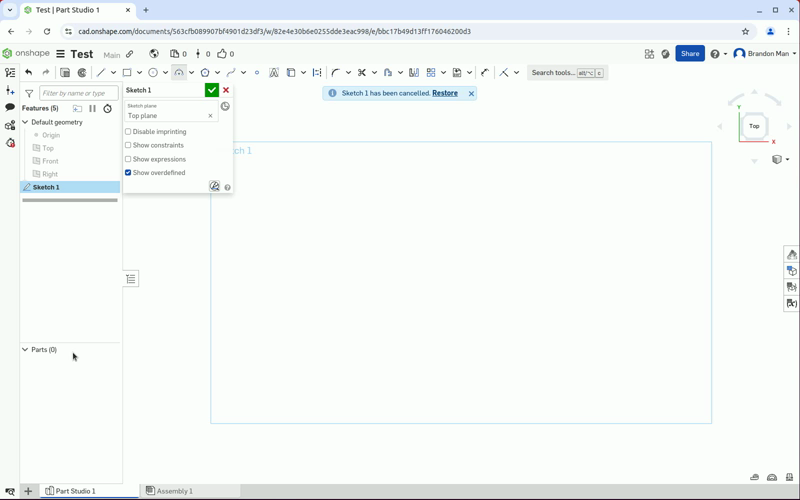
key_down(shift)
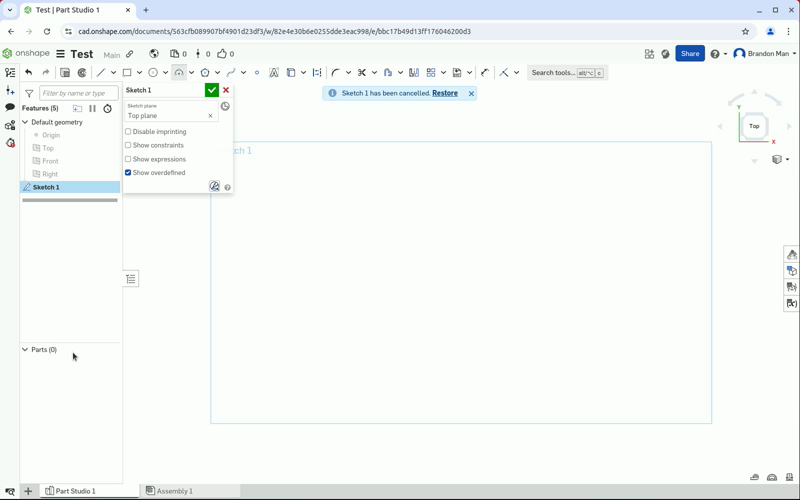
mouse_move(438, 375)
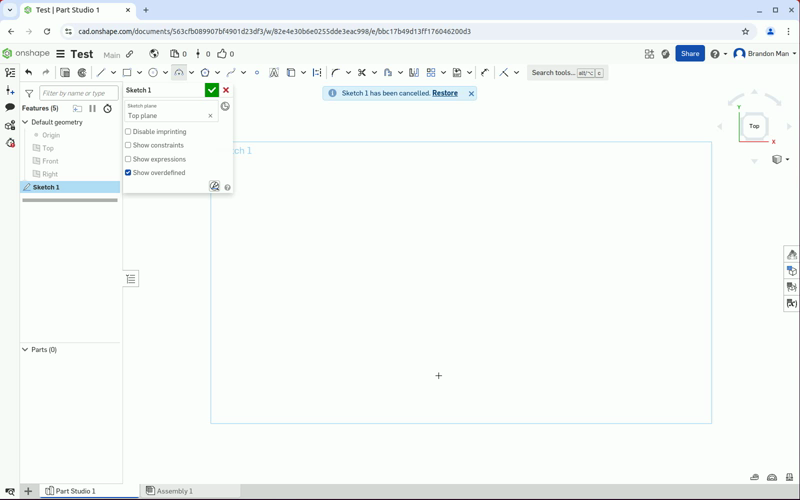
click(438, 375)
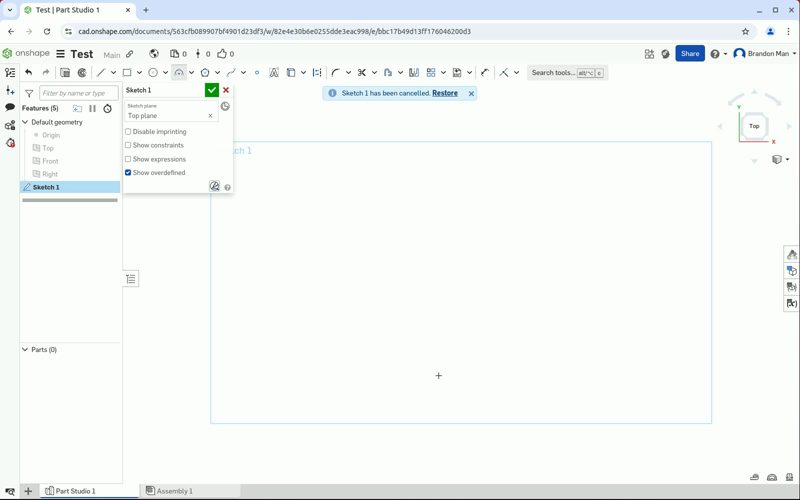
key_up(shift)
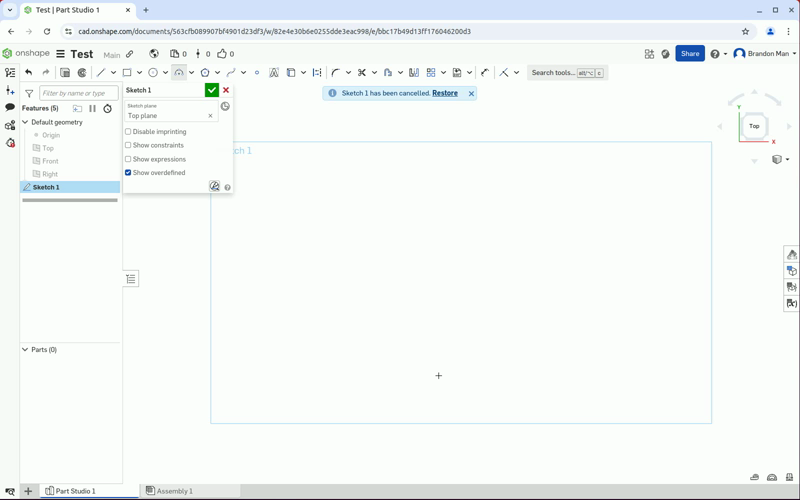
key_down(shift)
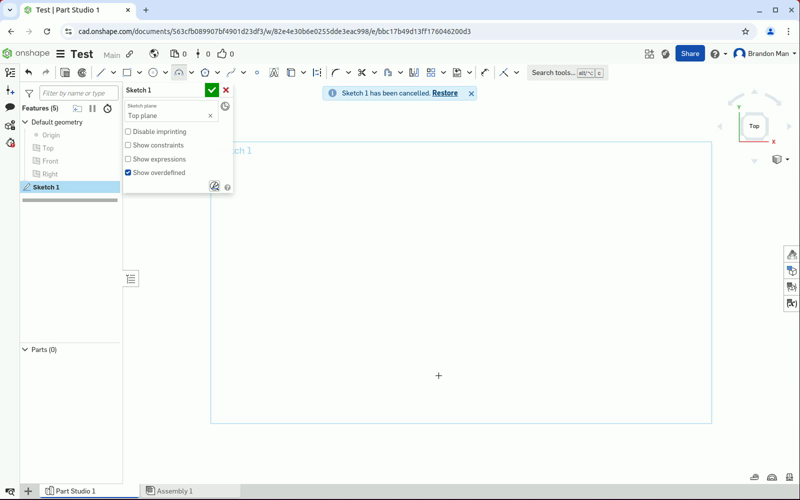
mouse_move(481, 375)
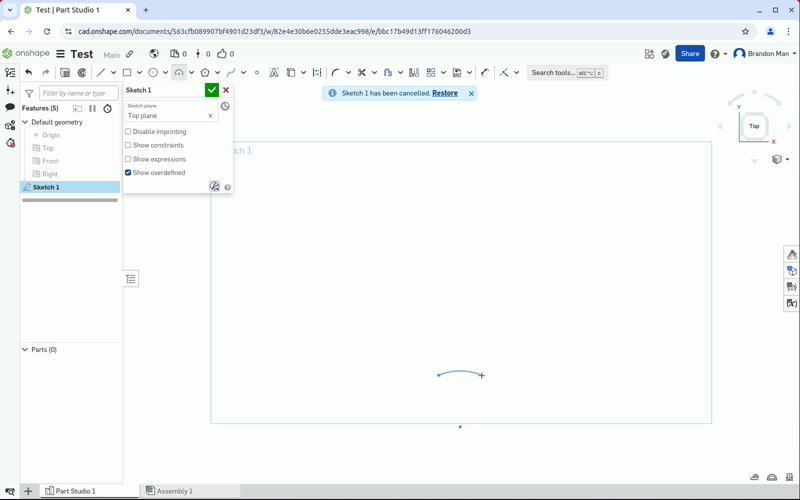
click(481, 375)
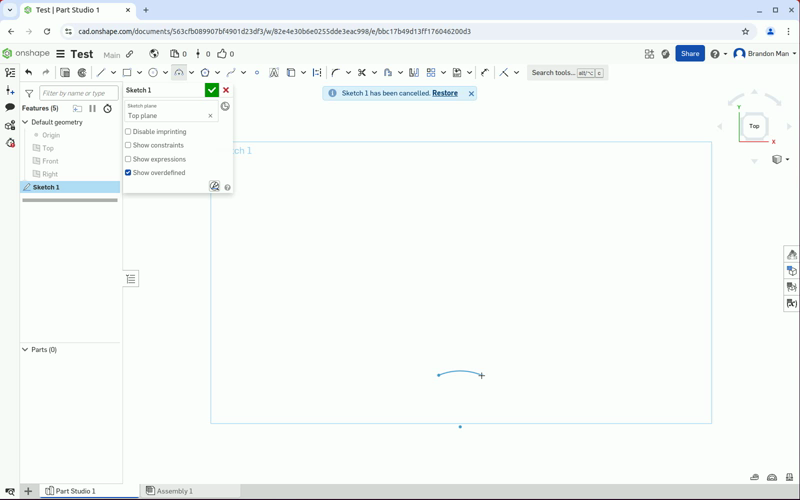
mouse_move(460, 192)
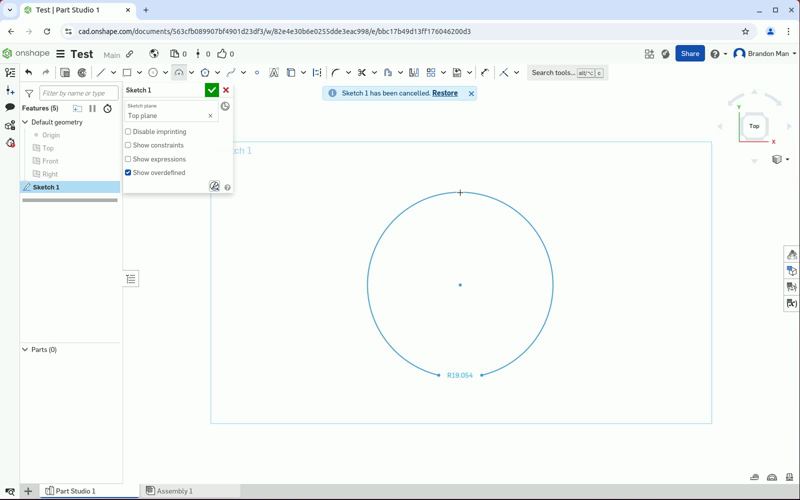
click(460, 192)
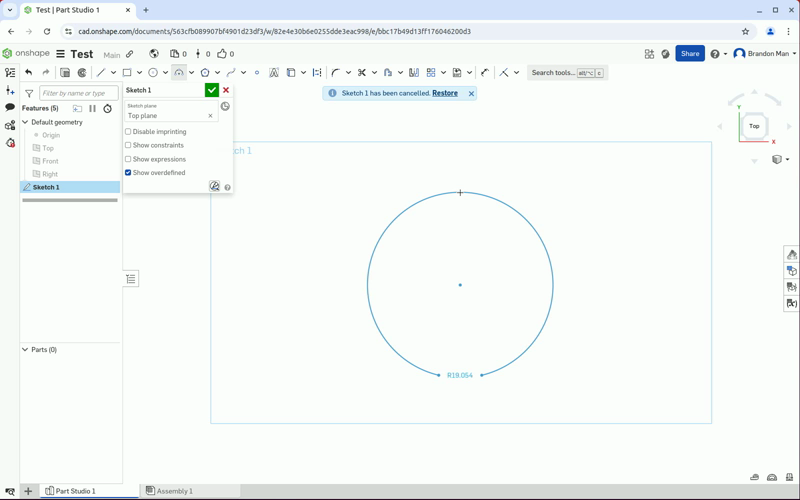
key_up(shift)
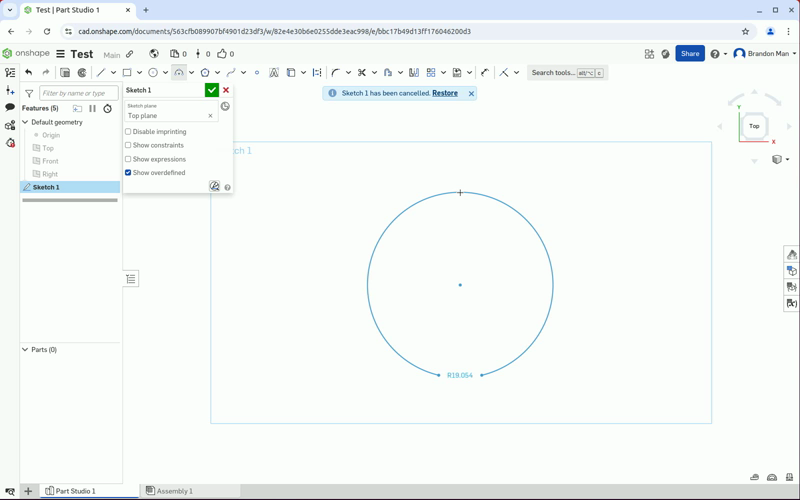
key(esc)
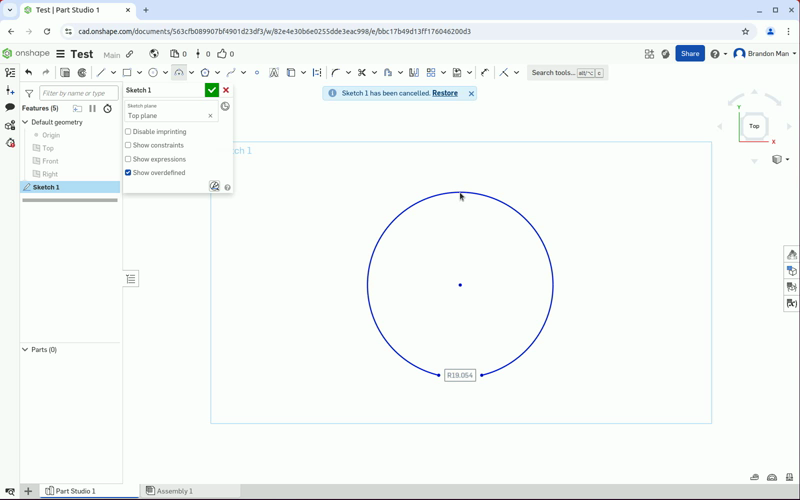
key(l)
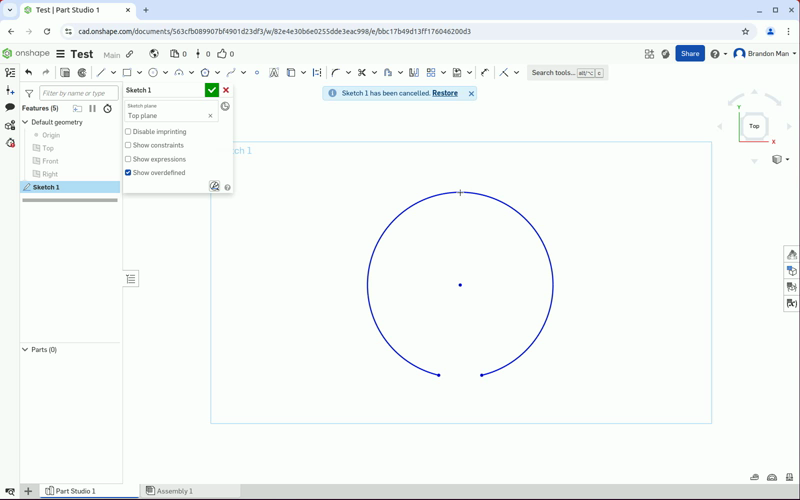
mouse_move(481, 375)
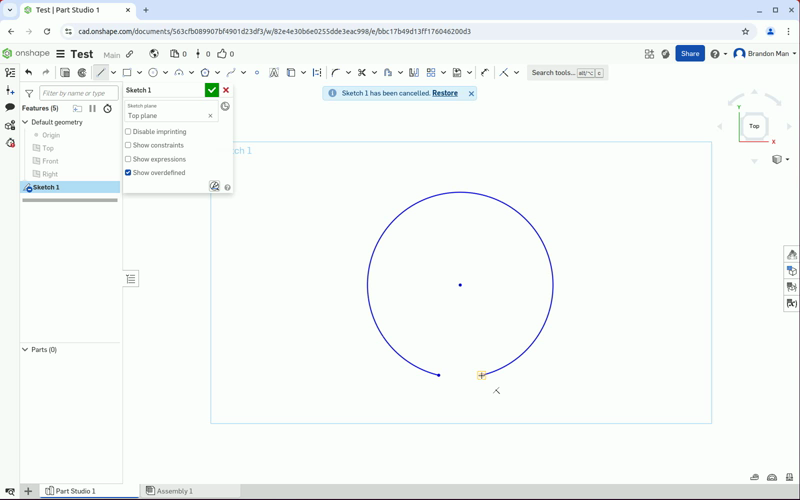
click(481, 375)
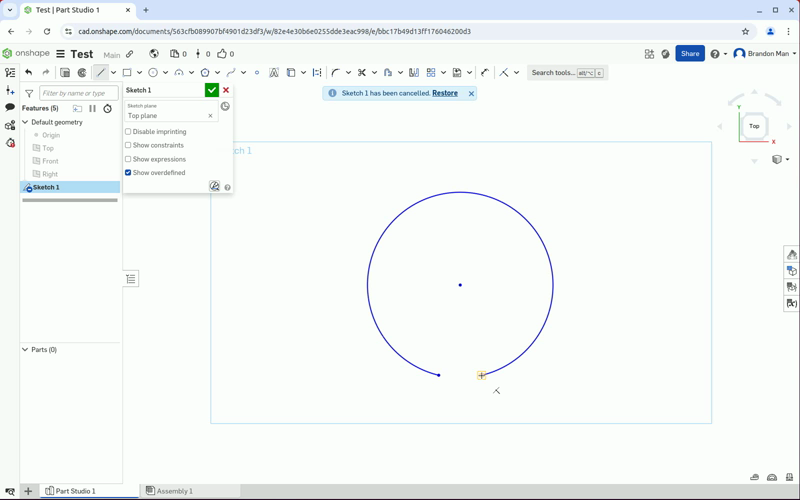
key_down(shift)
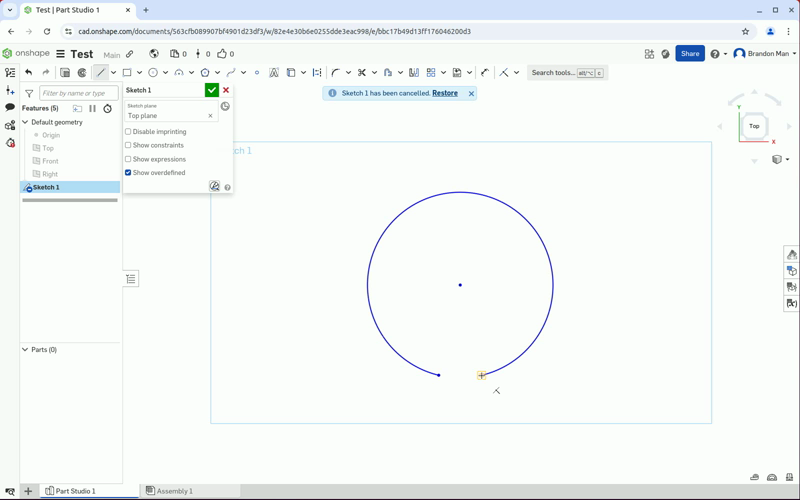
mouse_move(481, 303)
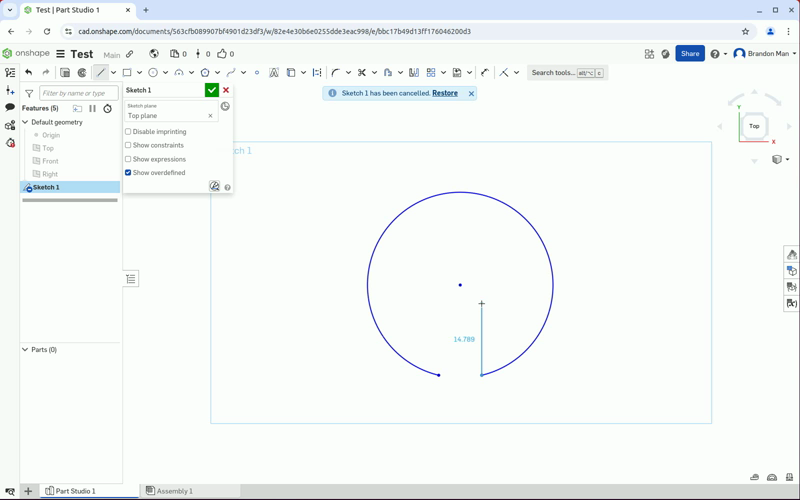
click(481, 303)
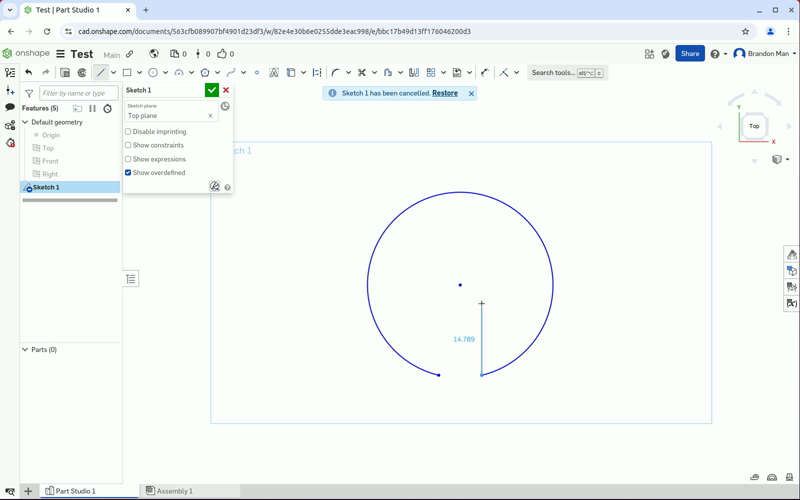
key_up(shift)
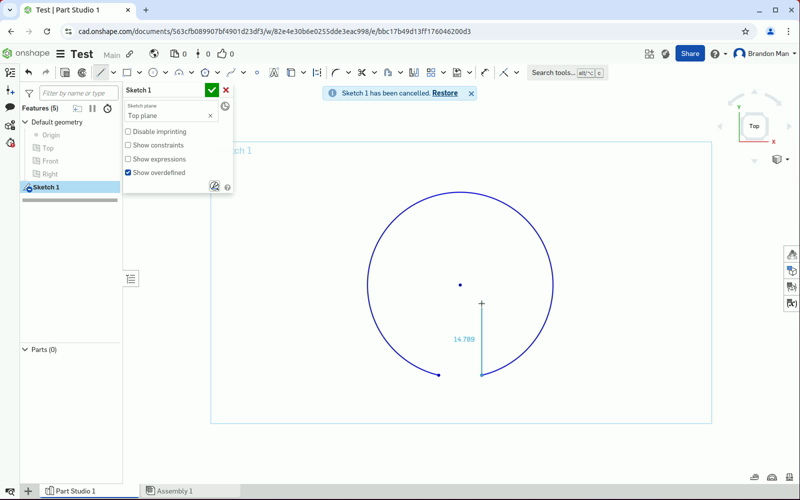
key(esc)
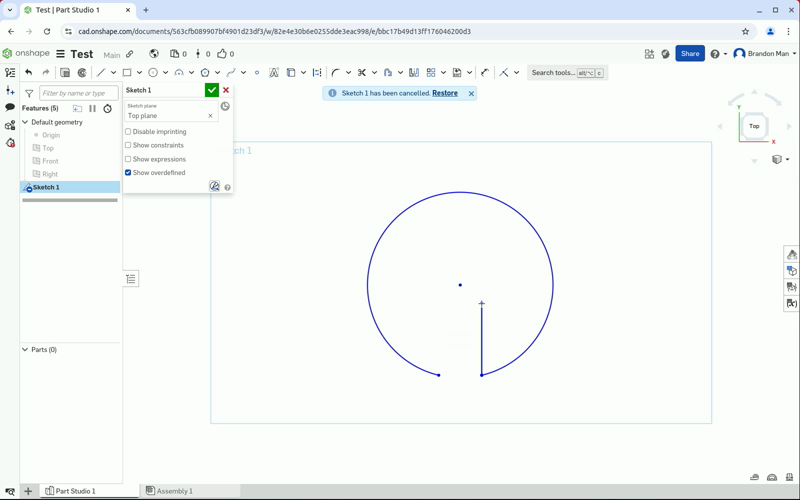
key(a)
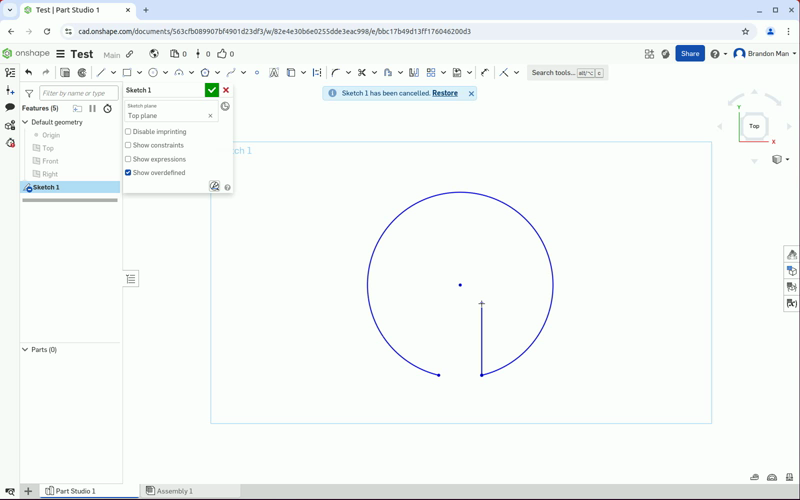
mouse_move(481, 303)
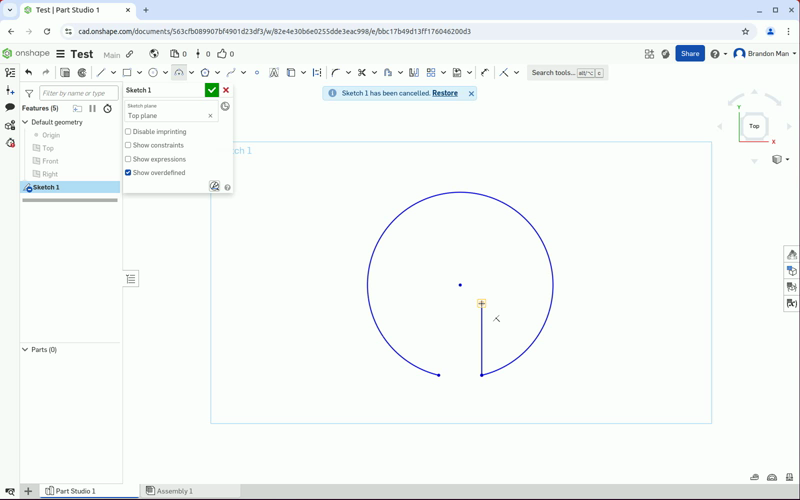
click(481, 303)
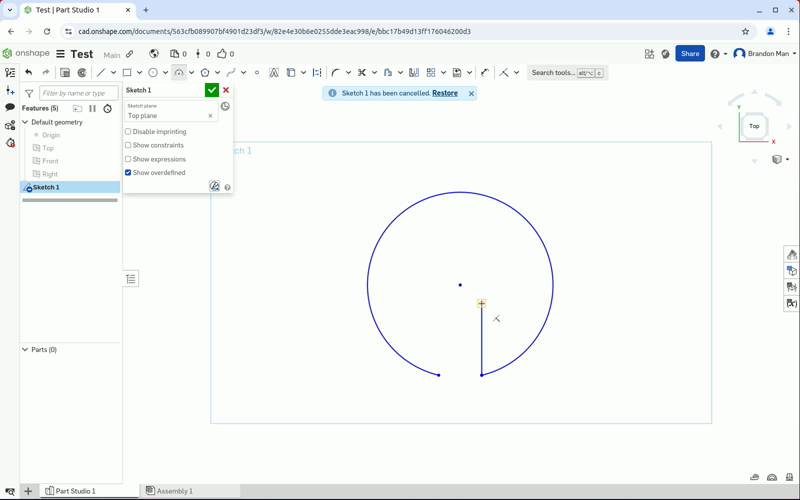
key_down(shift)
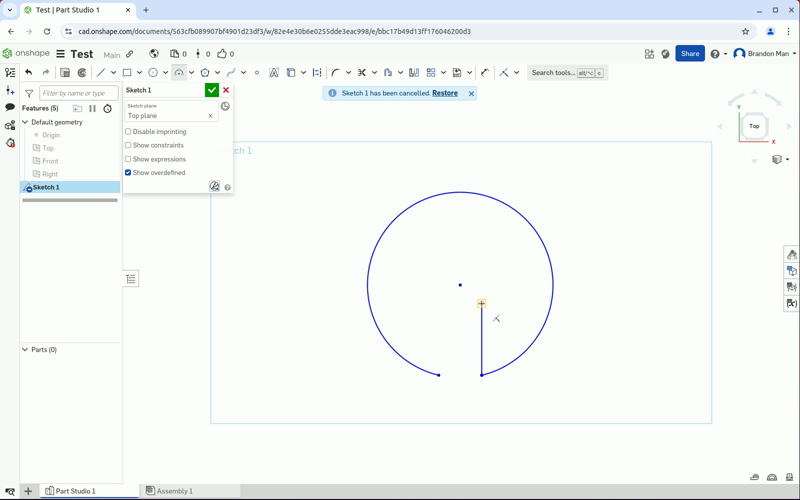
mouse_move(438, 303)
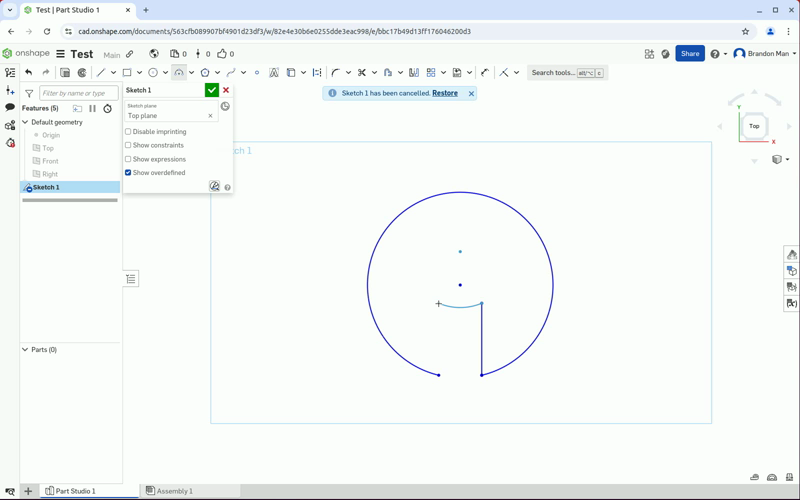
click(438, 303)
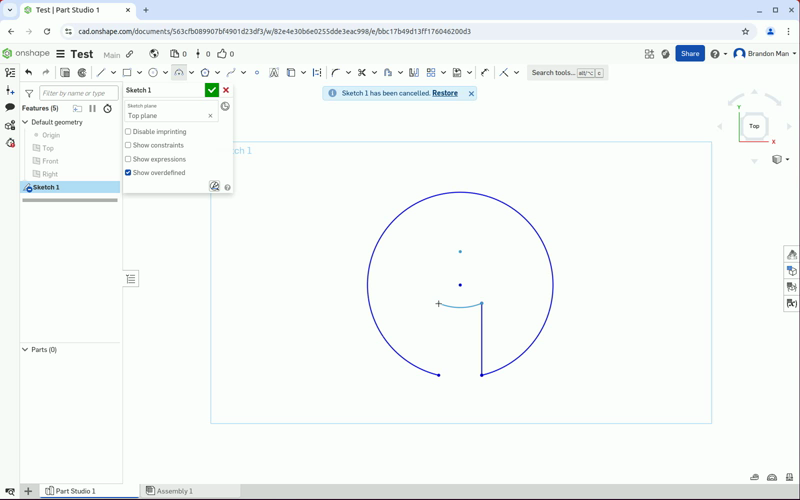
mouse_move(460, 254)
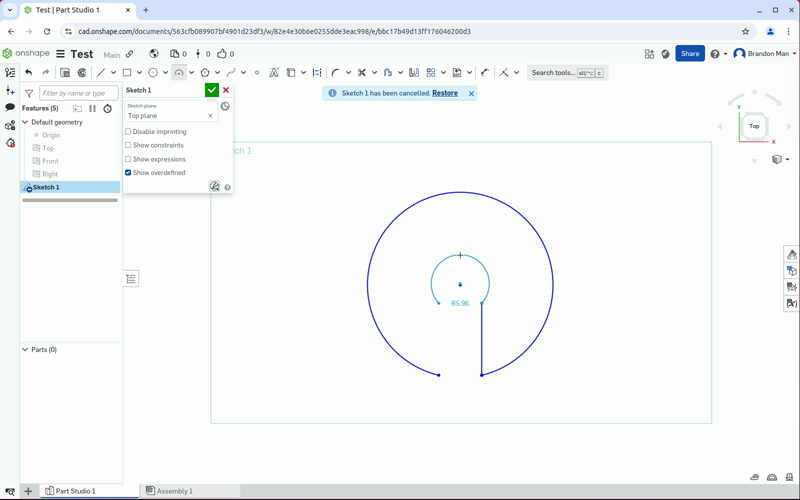
click(460, 254)
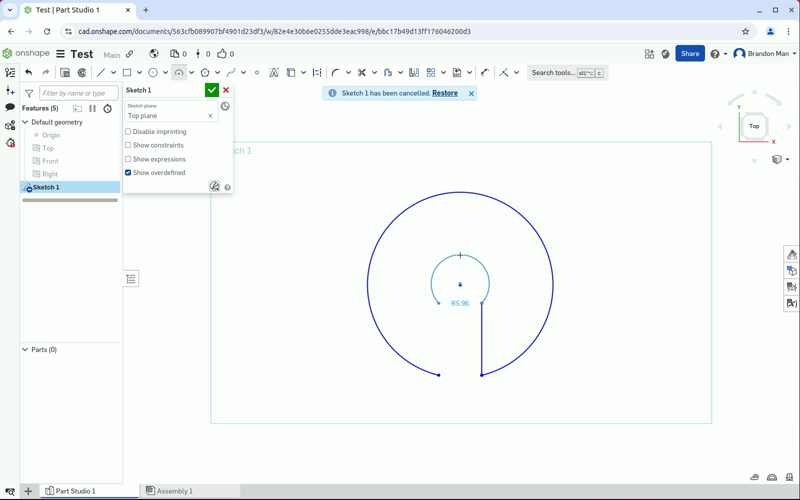
key_up(shift)
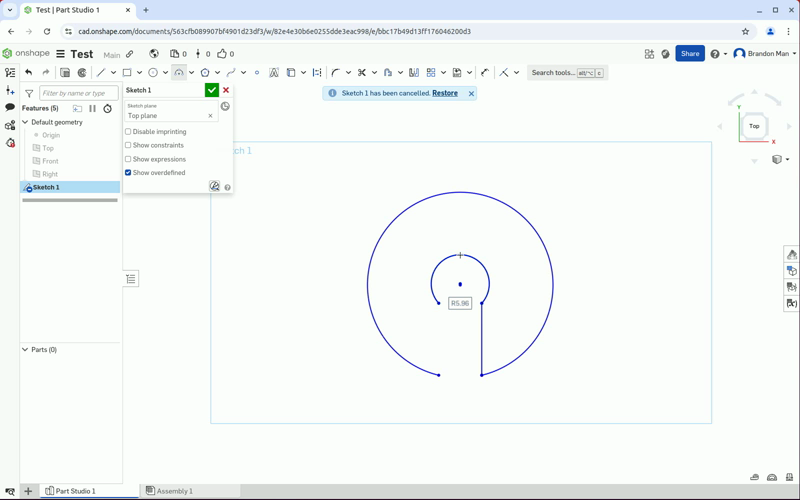
key(esc)
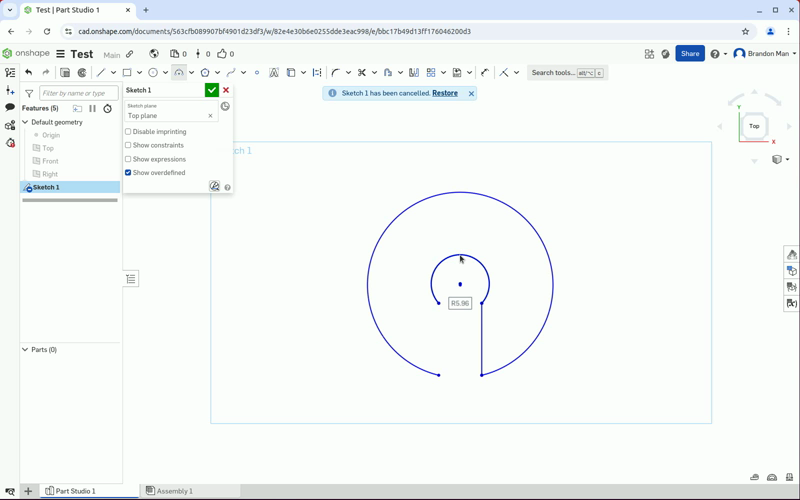
key(l)
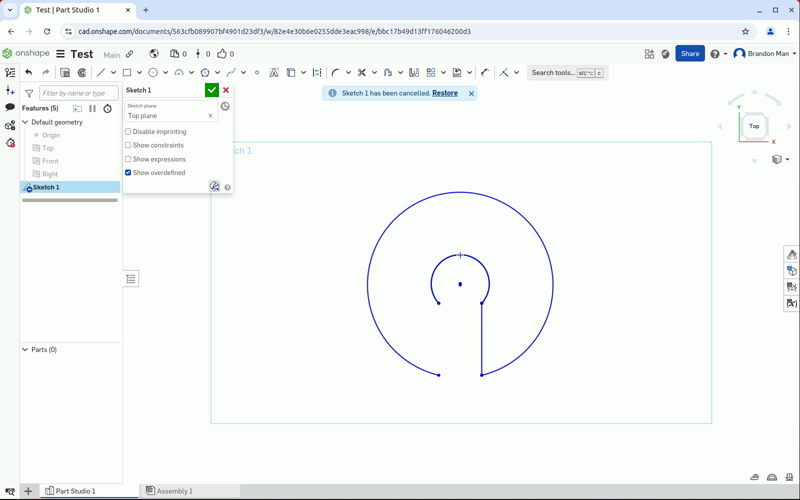
mouse_move(438, 303)
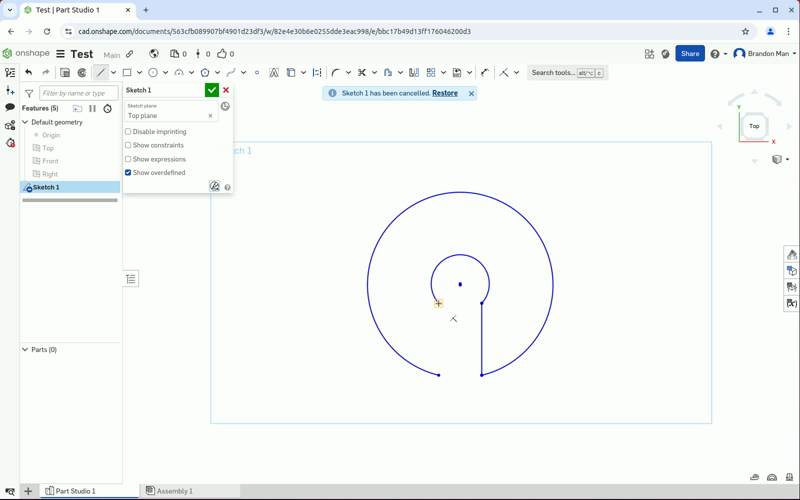
click(438, 303)
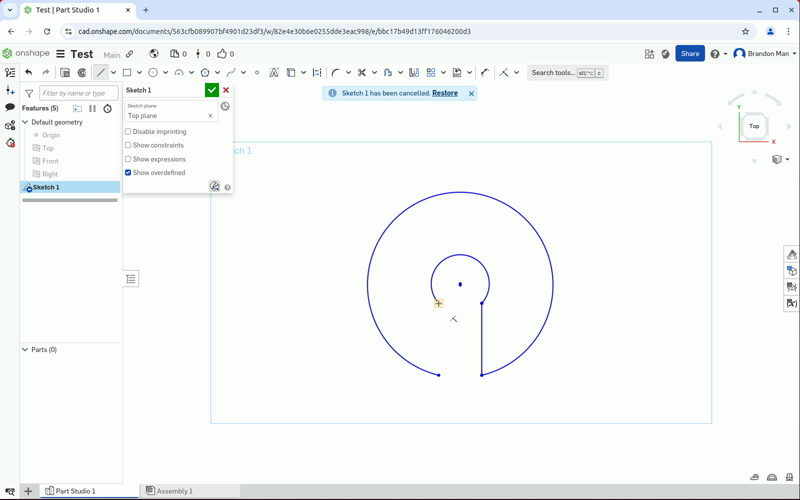
key_down(shift)
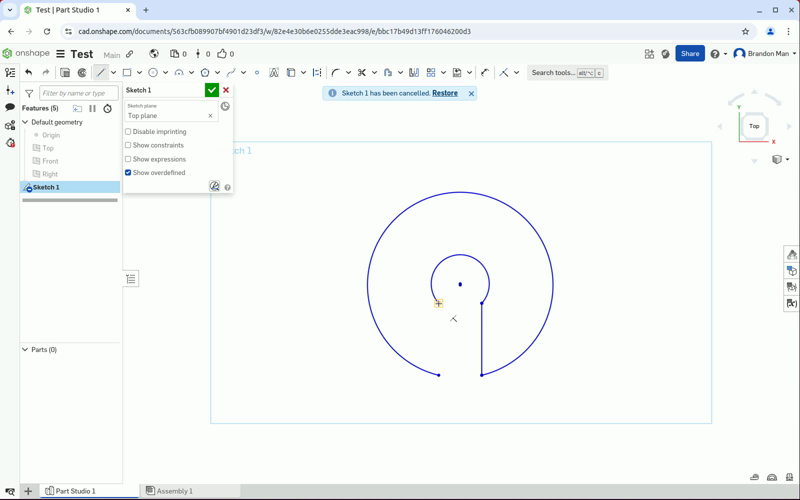
mouse_move(438, 375)
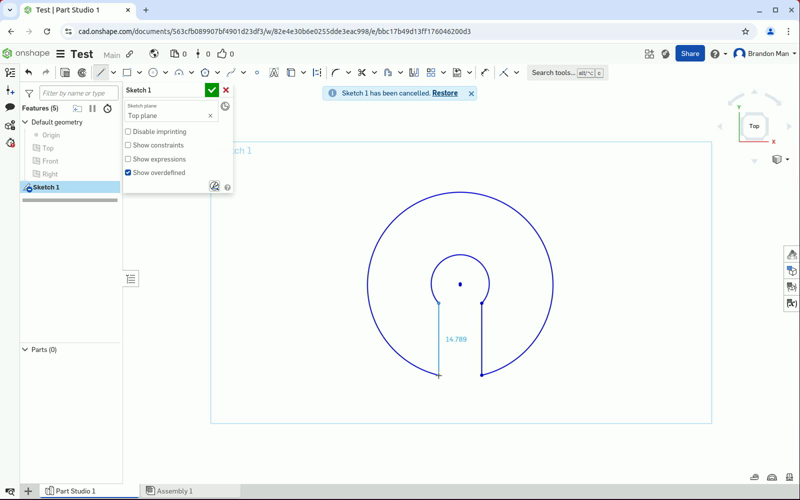
key_up(shift)
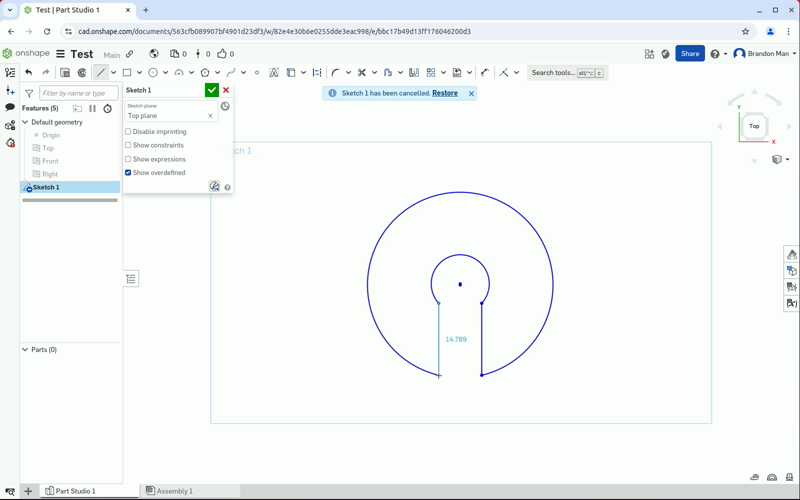
click(438, 375)
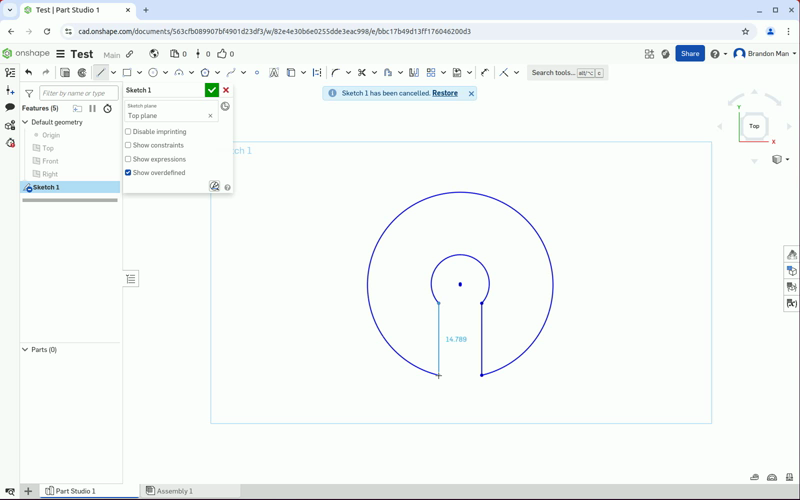
key(esc)
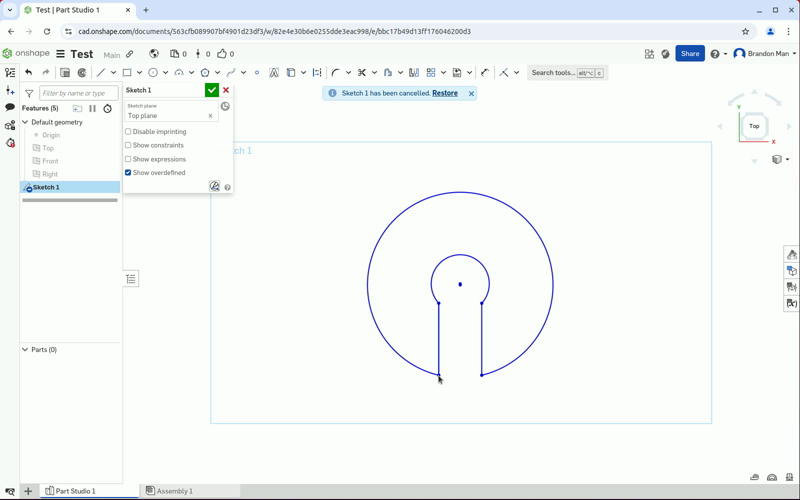
mouse_move(392, 280)
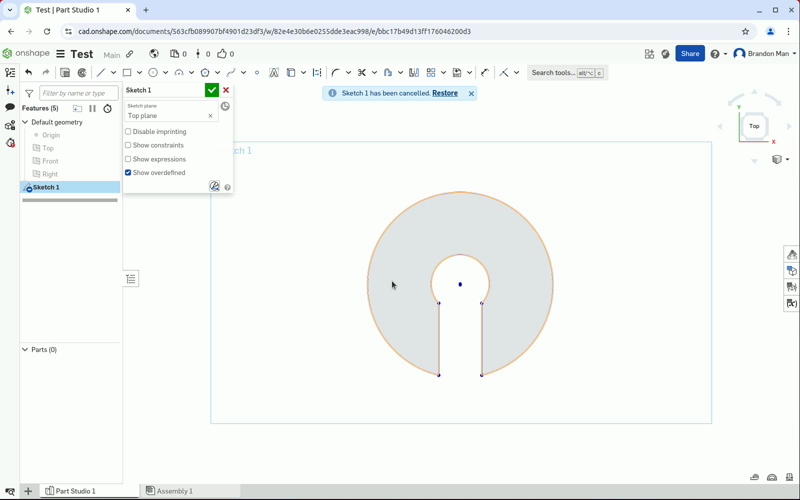
click(392, 280)
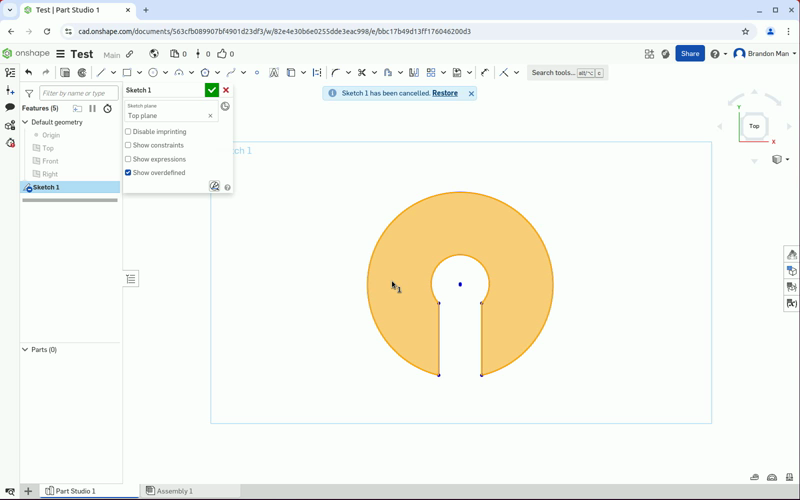
mouse_move(73, 352)
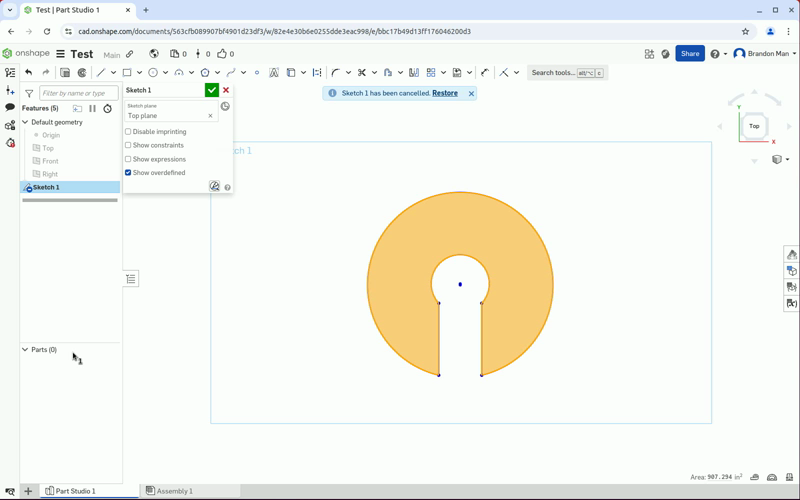
key(shift+y)
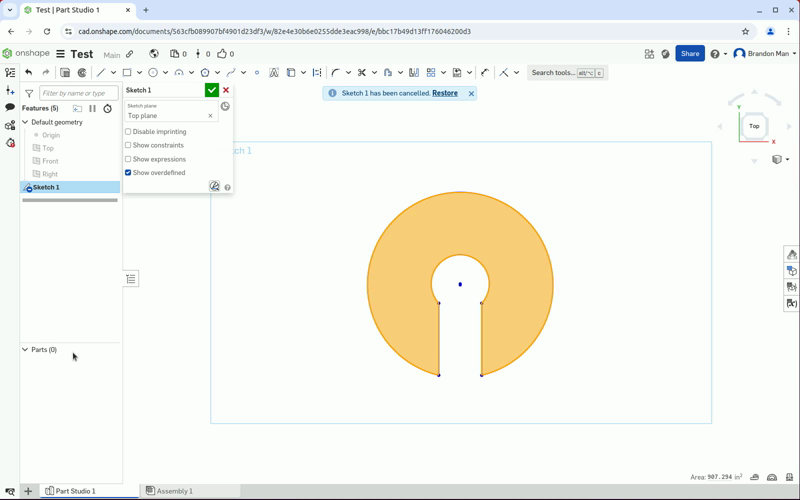
key(shift+e)
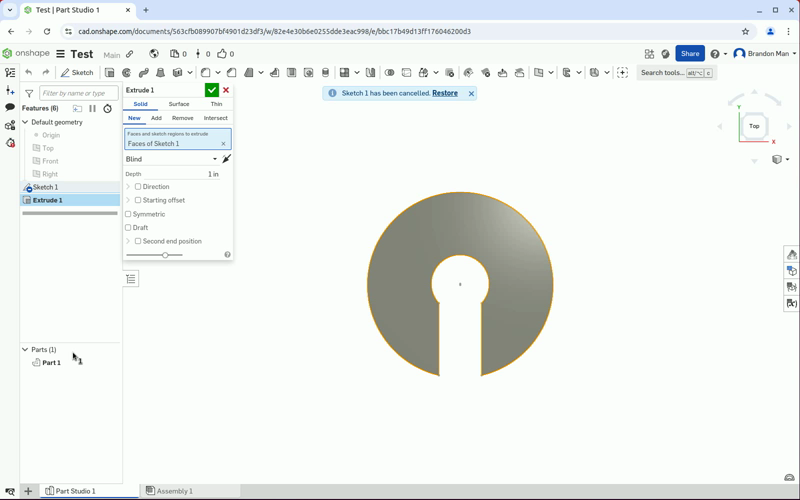
mouse_move(143, 106)
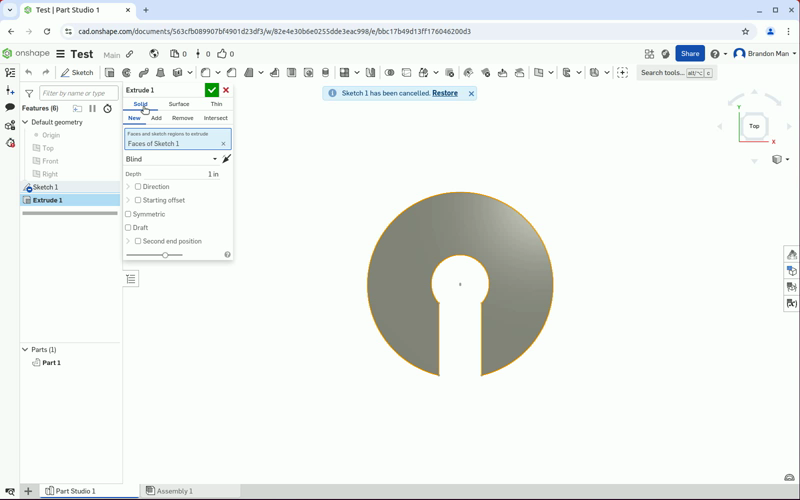
click(143, 106)
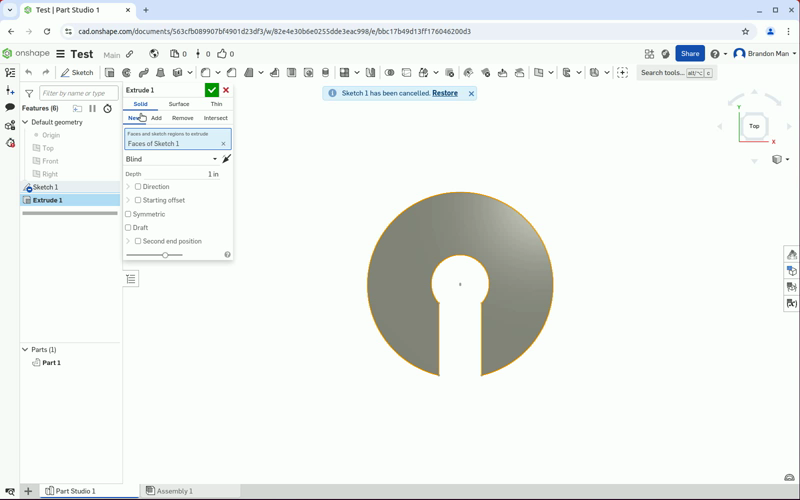
mouse_move(137, 120)
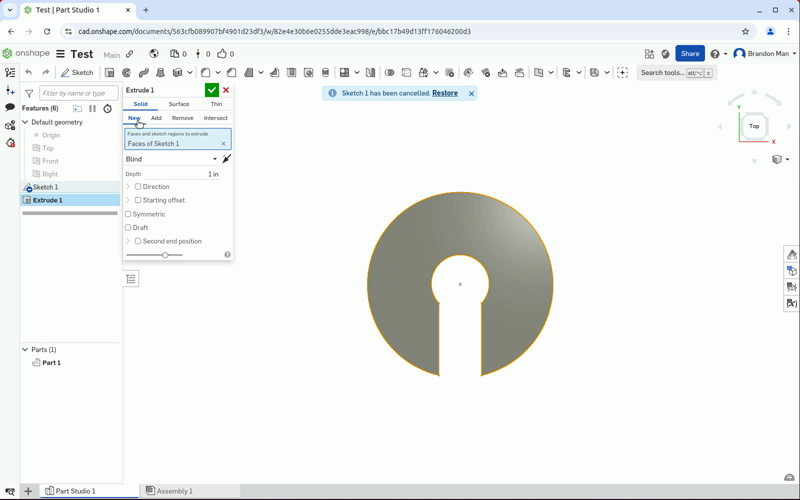
click(137, 120)
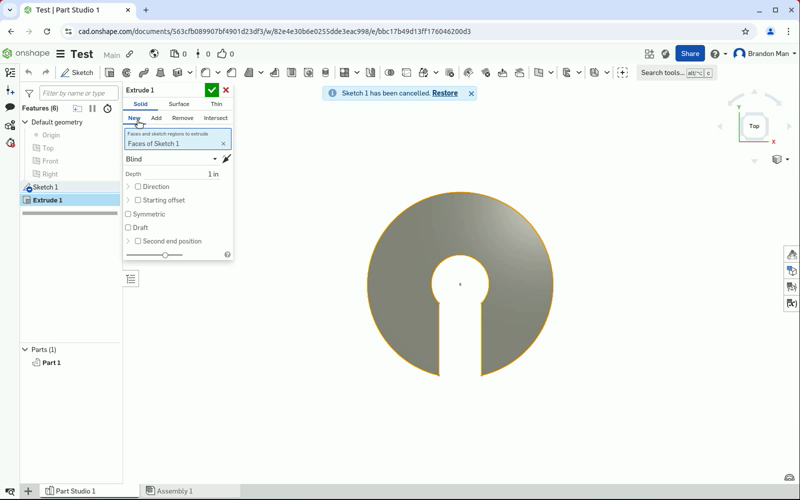
key(tab, 4)
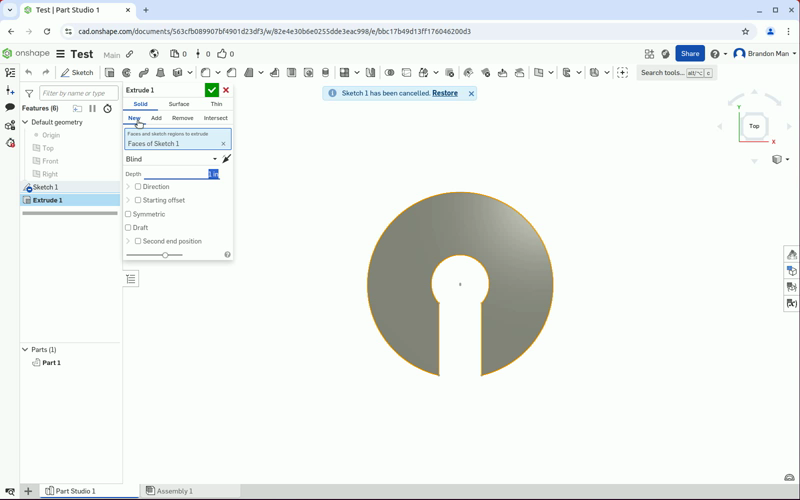
text(11.073)
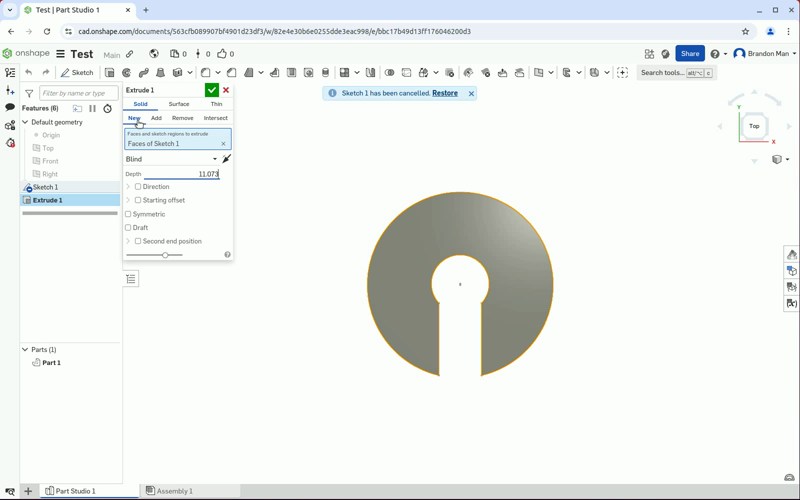
key(enter)
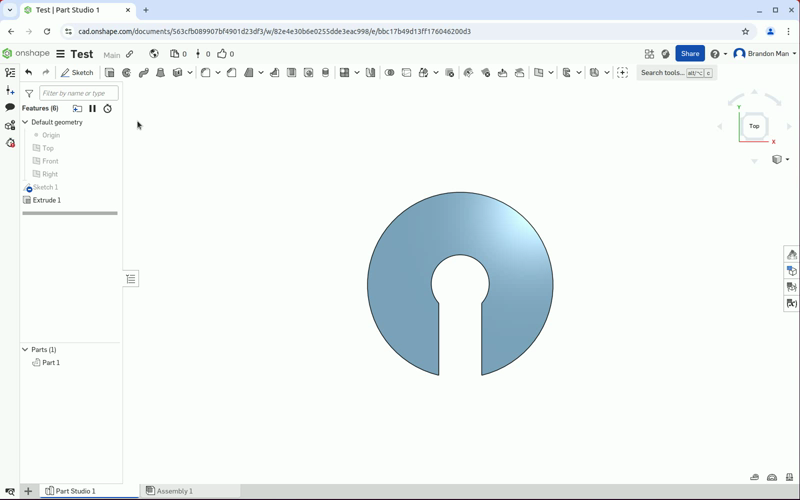
key(shift+h)
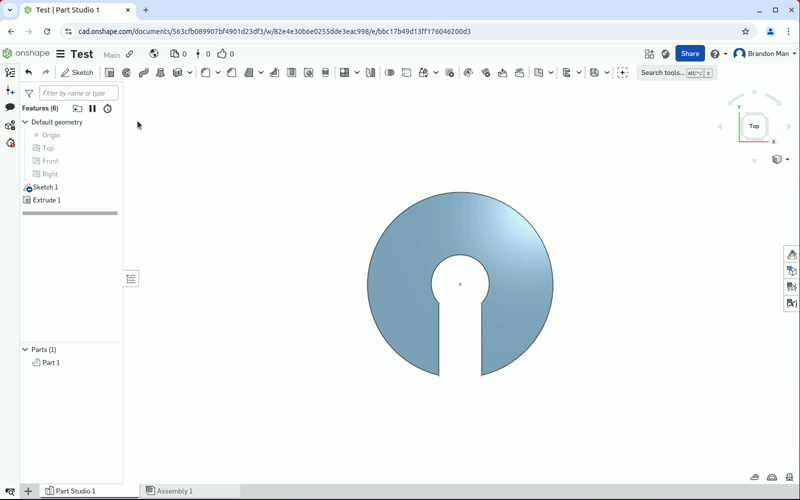
key(shift+h)
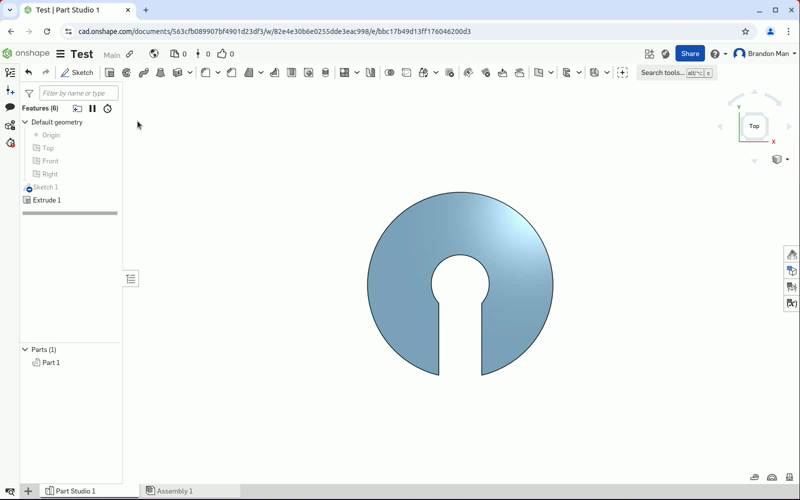
mouse_move(73, 189)
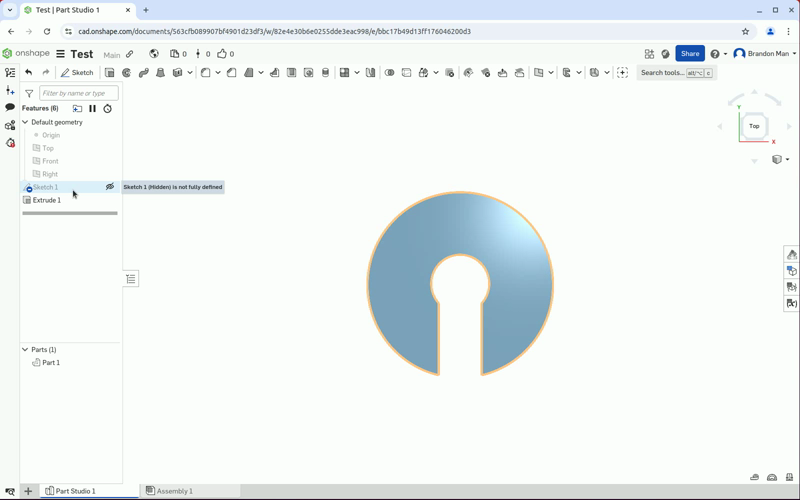
click(73, 189)
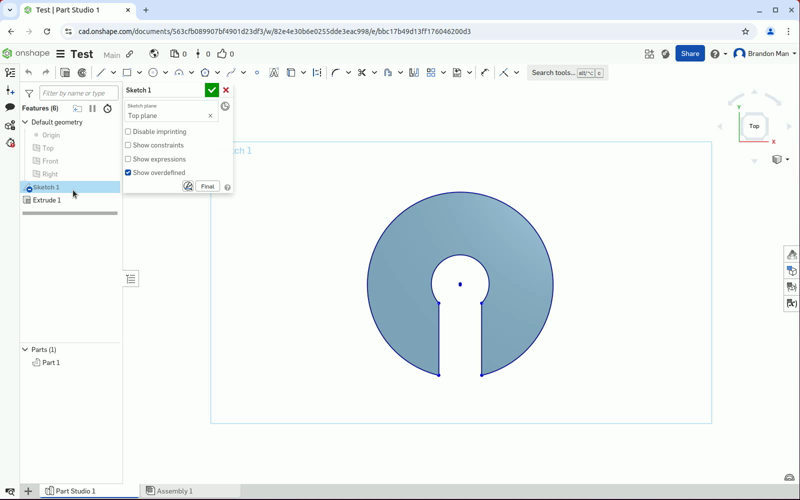
mouse_move(229, 92)
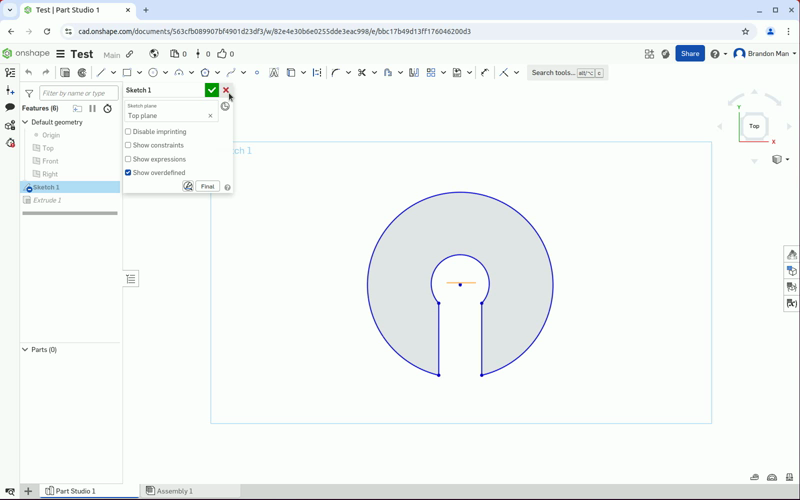
click(229, 92)
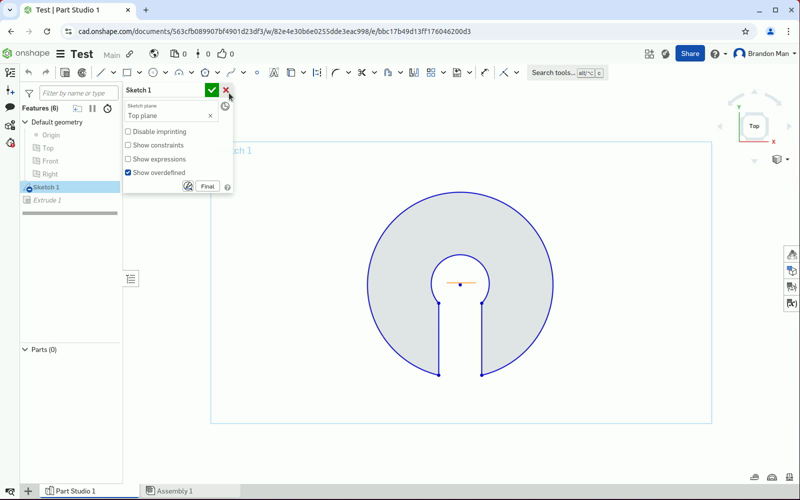
key(shift+s)
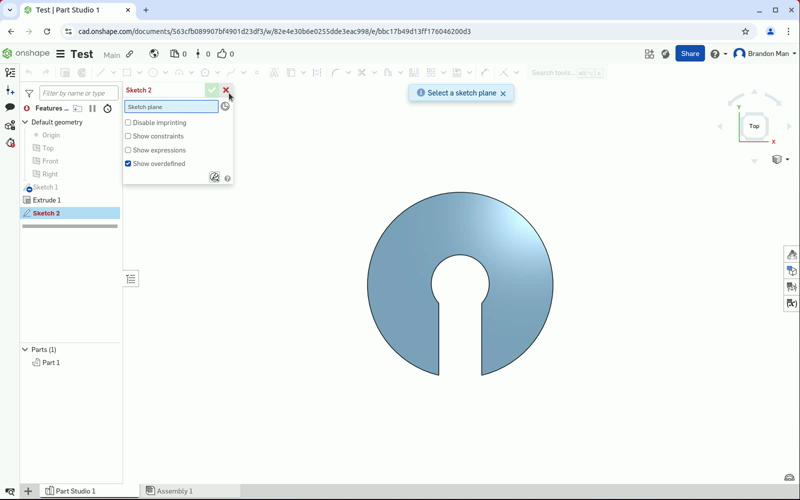
mouse_move(73, 150)
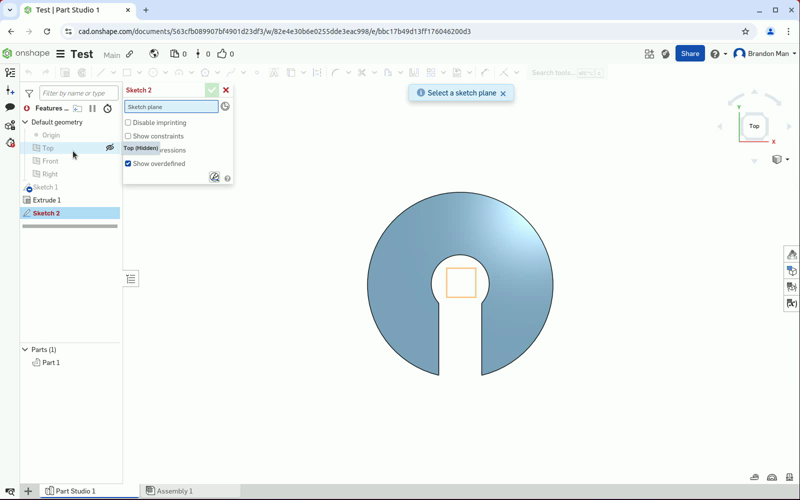
click(73, 150)
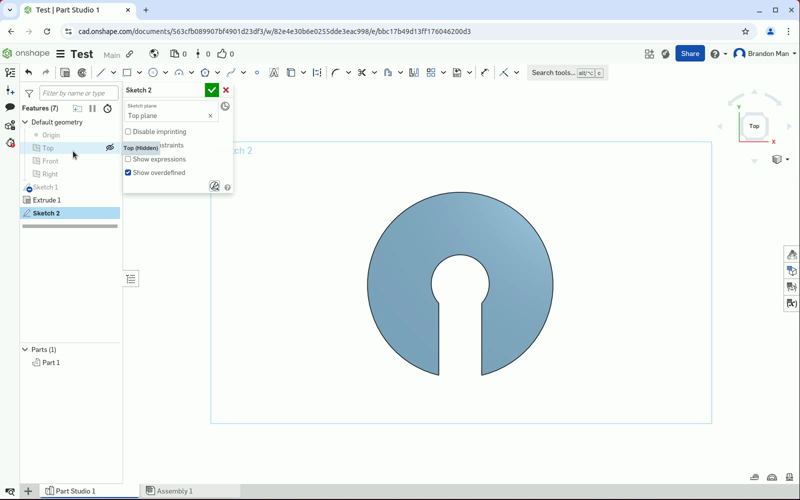
mouse_move(73, 352)
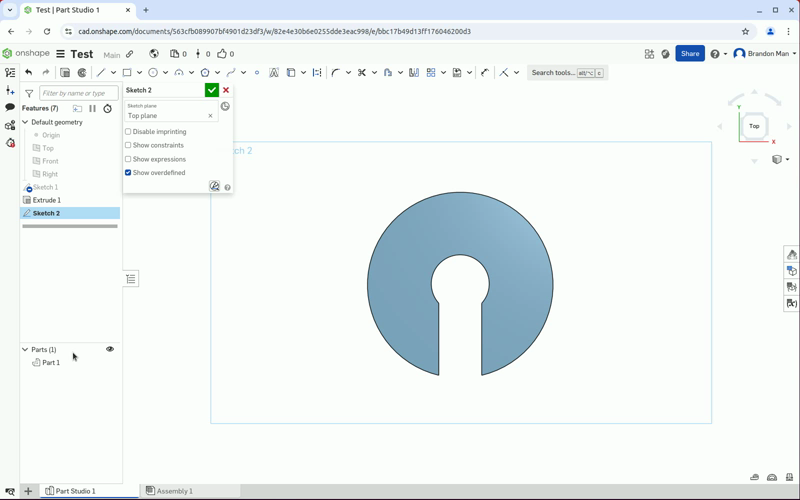
key(y)
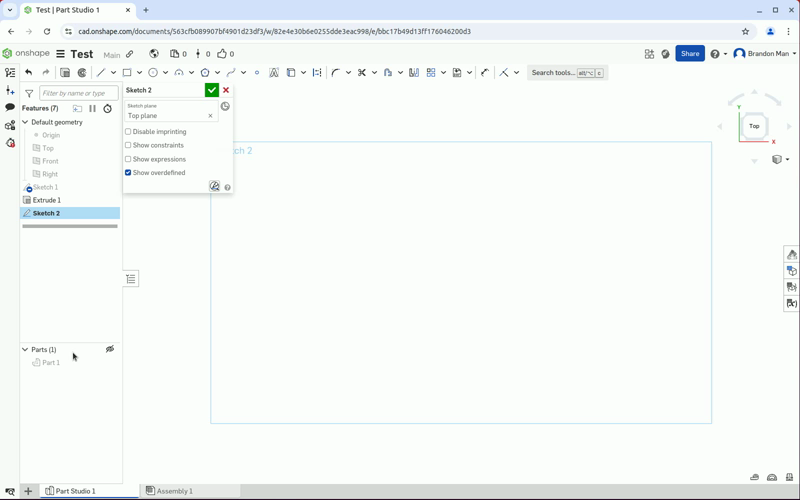
key(a)
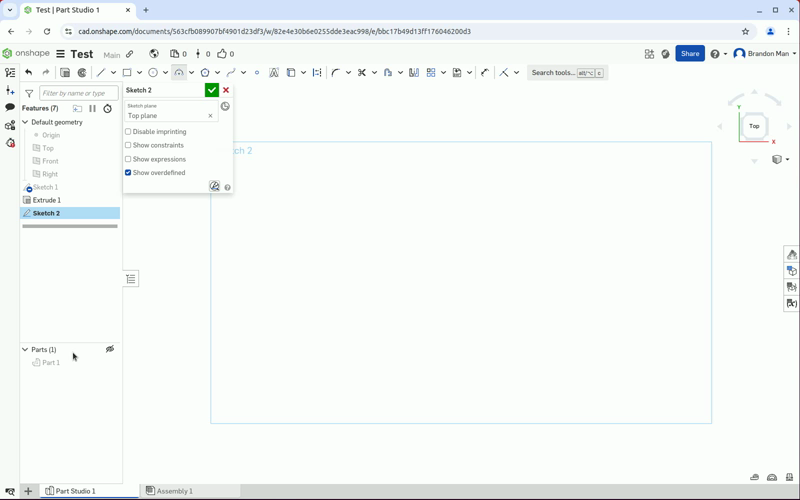
key_down(shift)
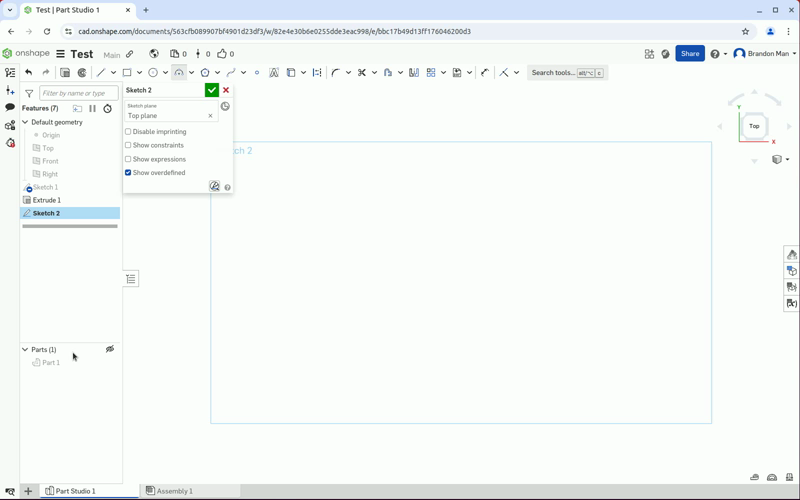
mouse_move(438, 393)
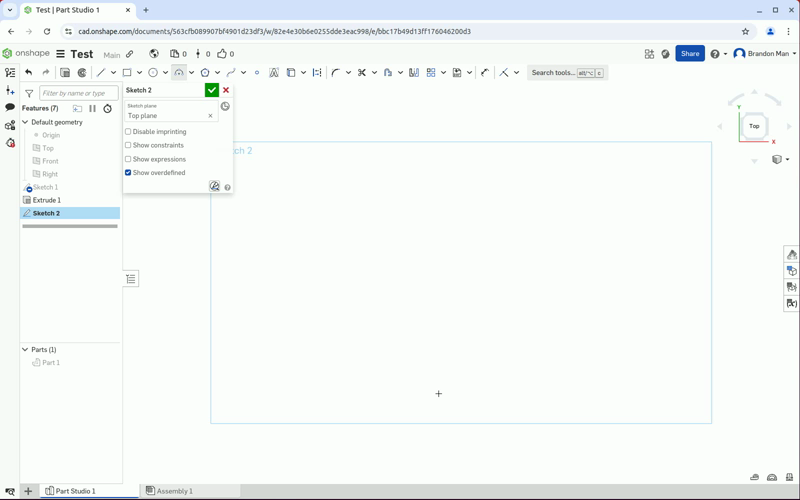
click(438, 393)
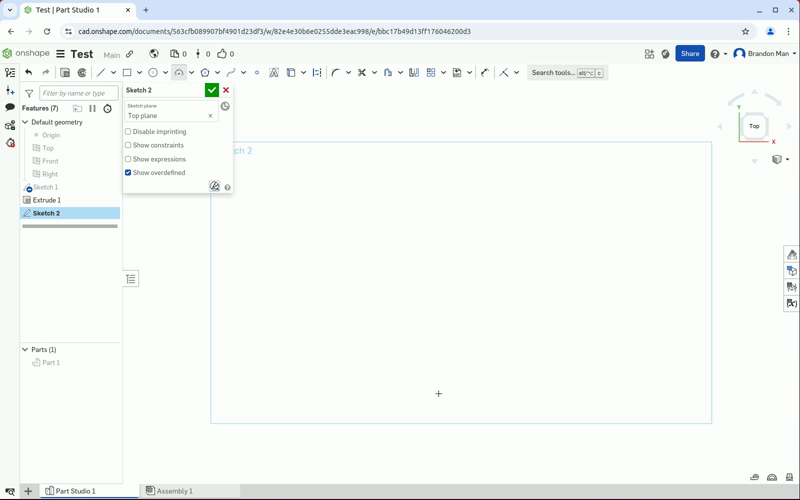
key_up(shift)
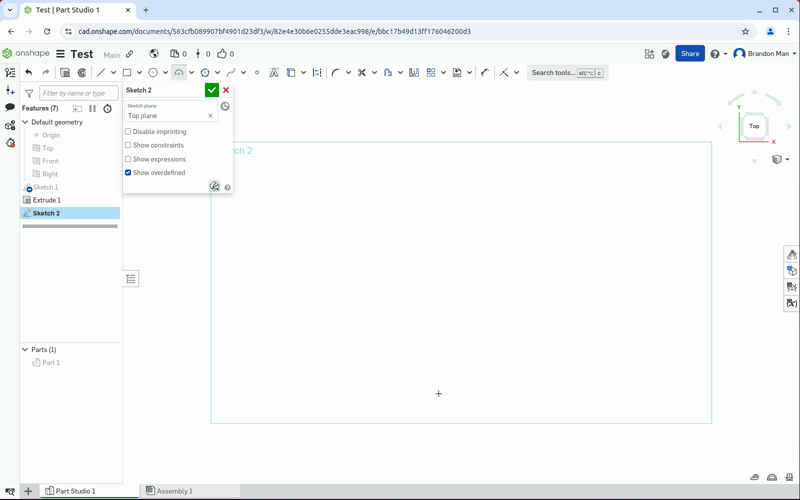
key_down(shift)
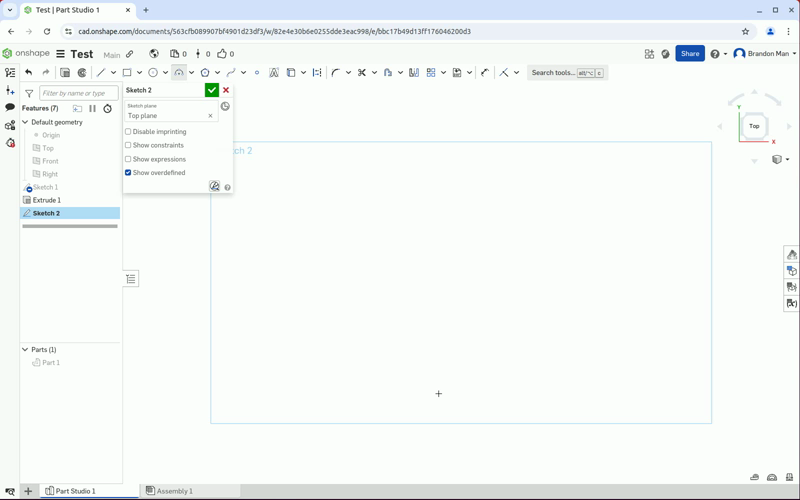
mouse_move(483, 393)
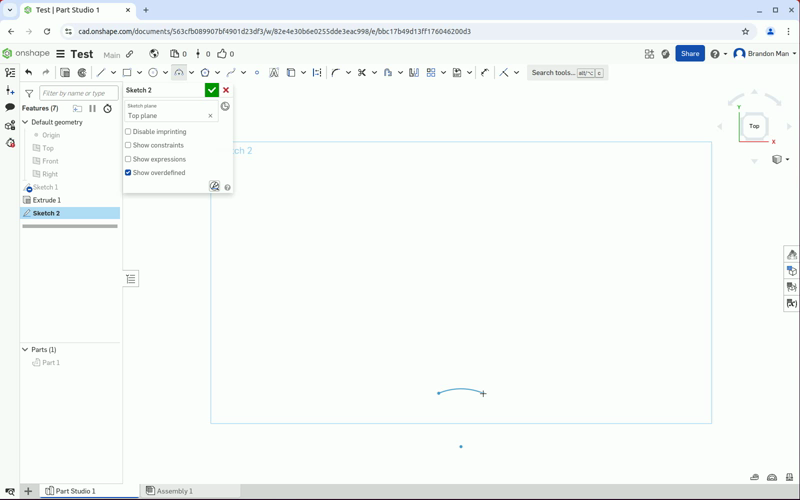
click(483, 393)
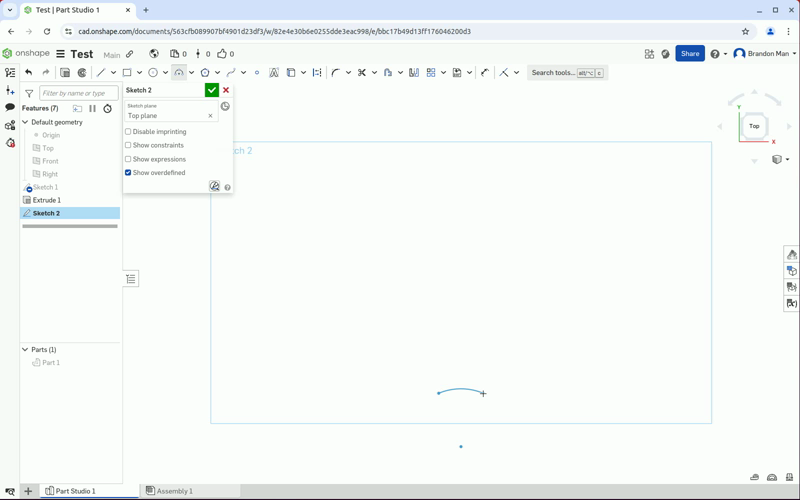
mouse_move(460, 168)
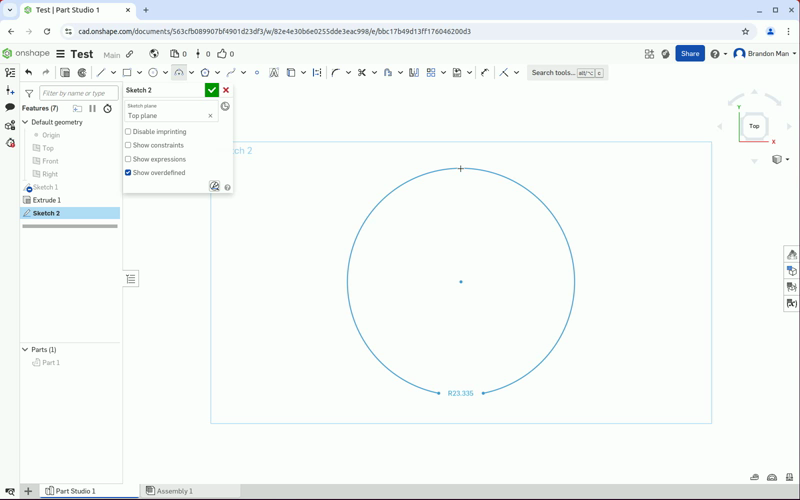
click(460, 168)
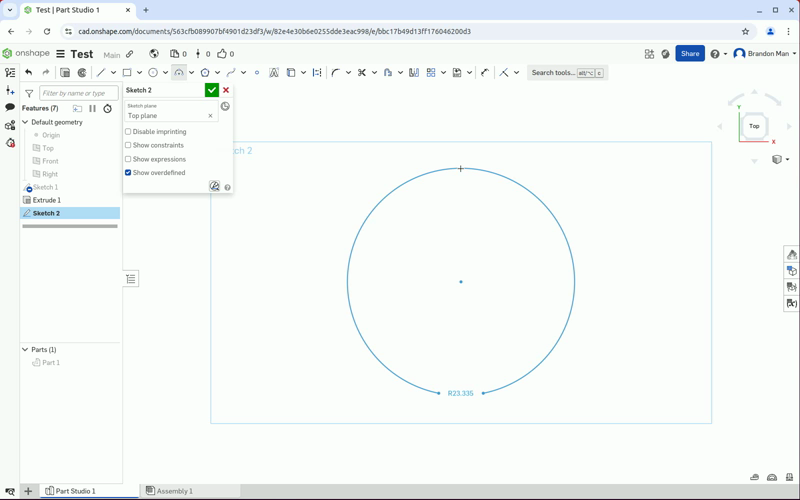
key_up(shift)
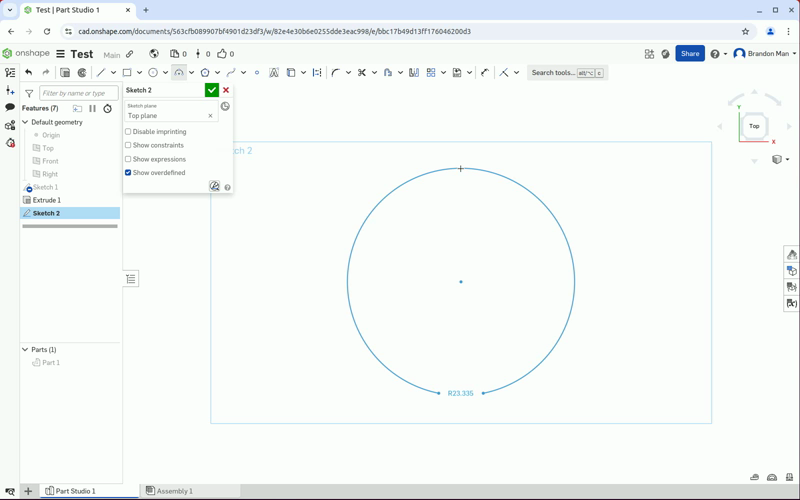
key(esc)
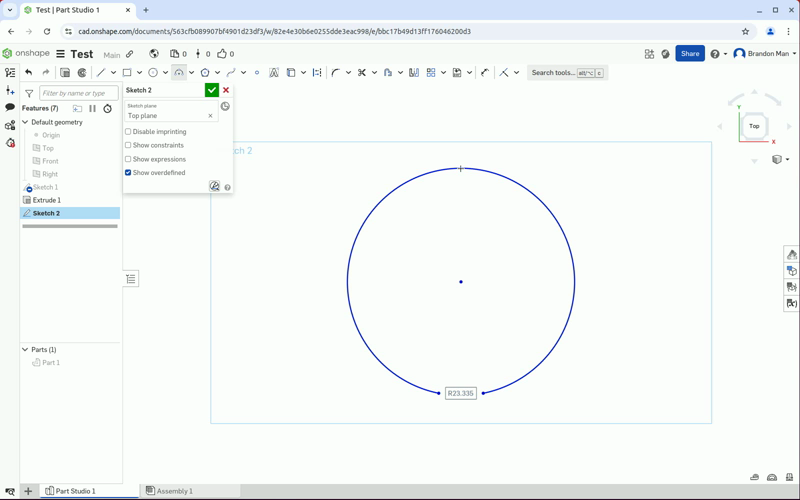
key(l)
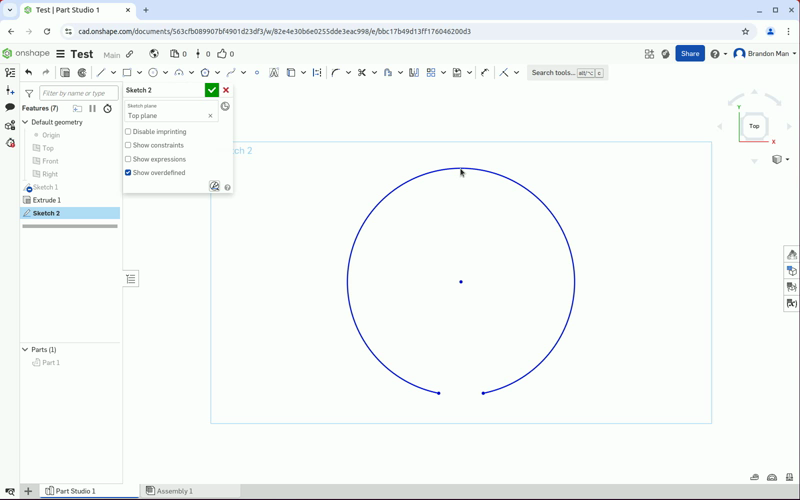
mouse_move(483, 393)
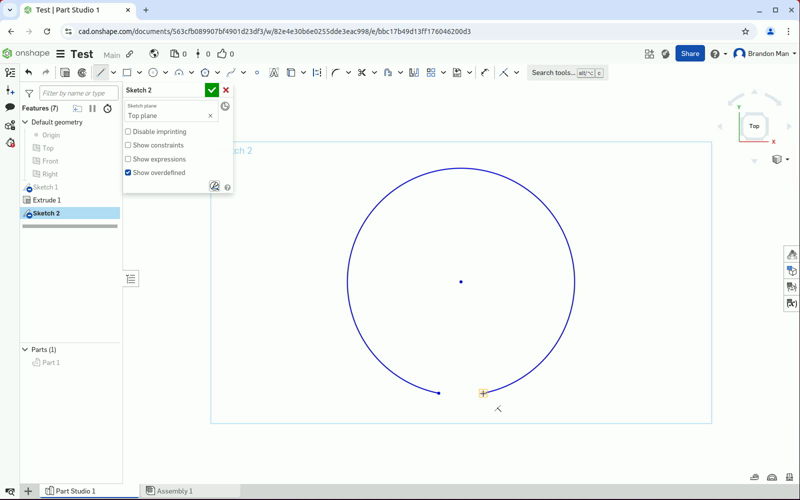
click(483, 393)
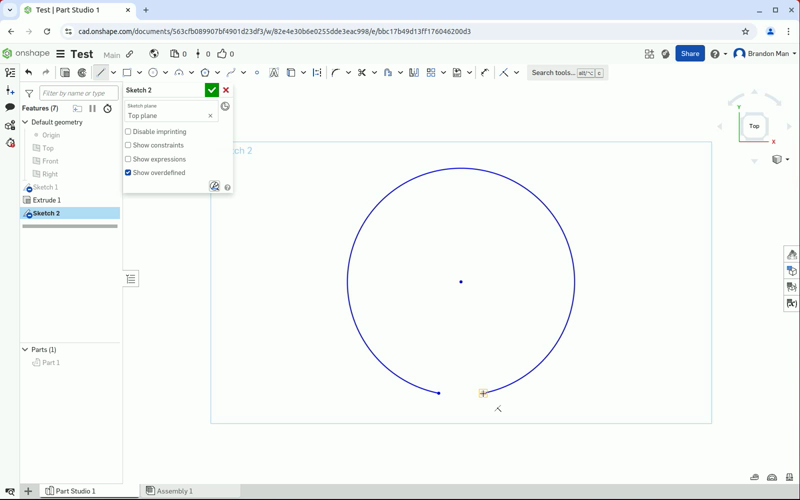
key_down(shift)
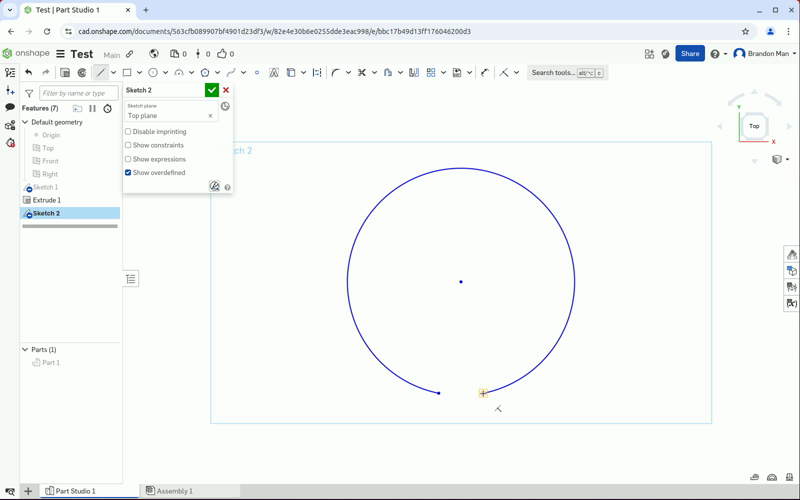
mouse_move(513, 393)
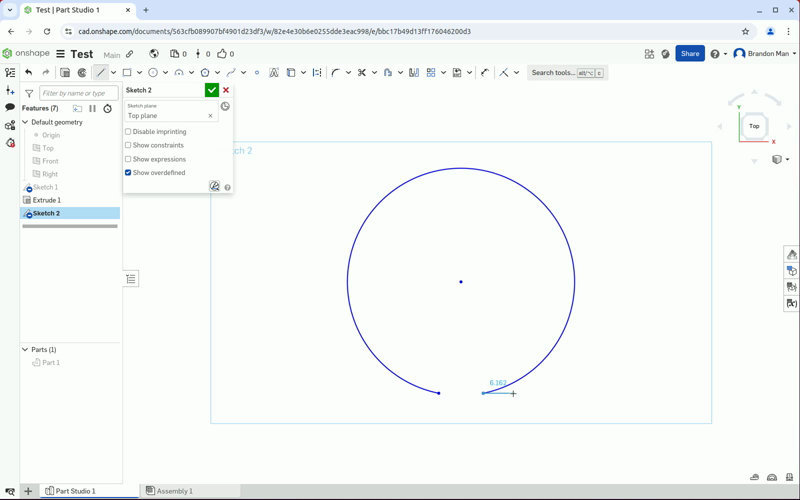
mouse_move(483, 374)
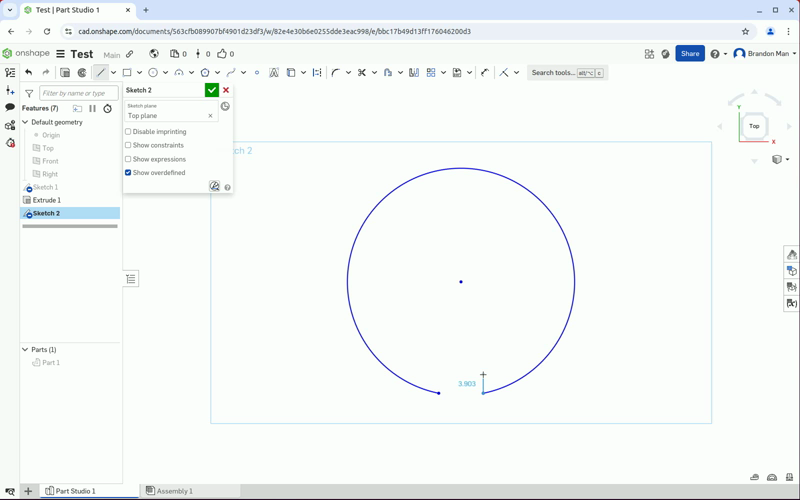
click(483, 374)
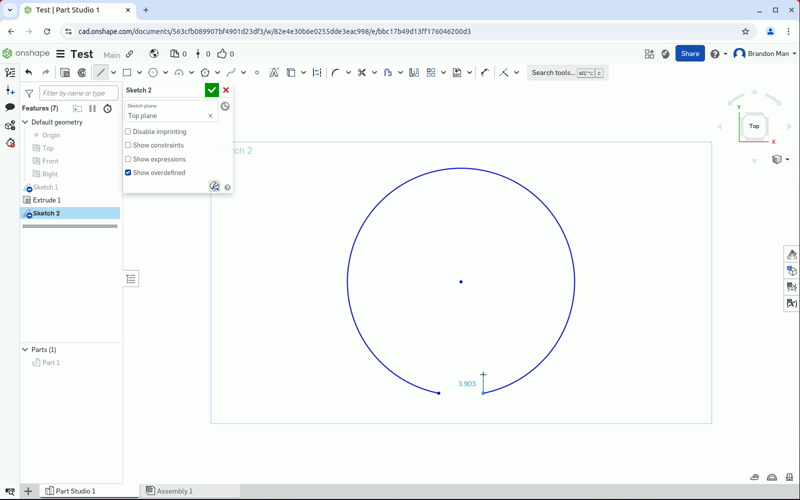
key_up(shift)
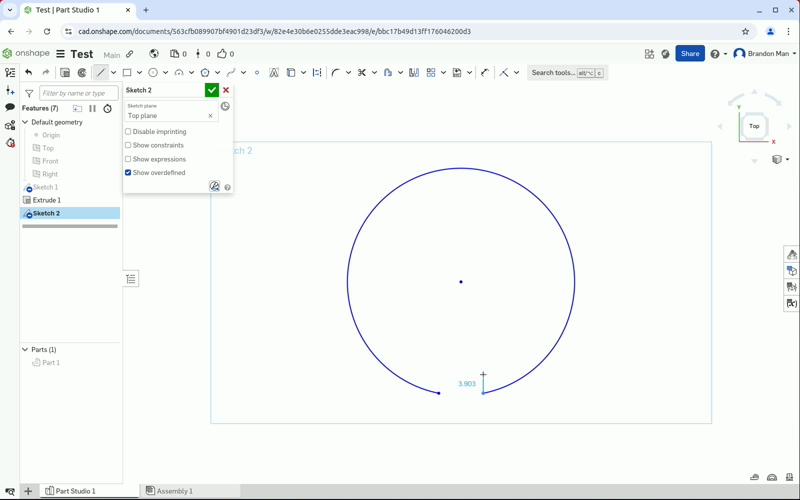
key(esc)
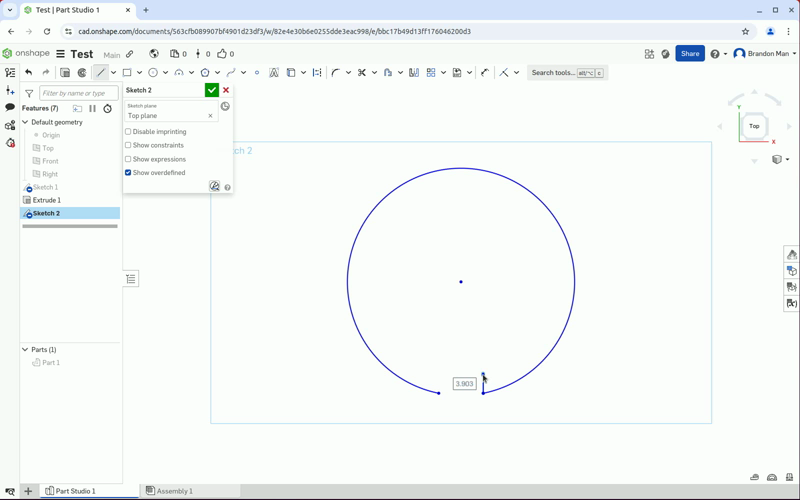
key(a)
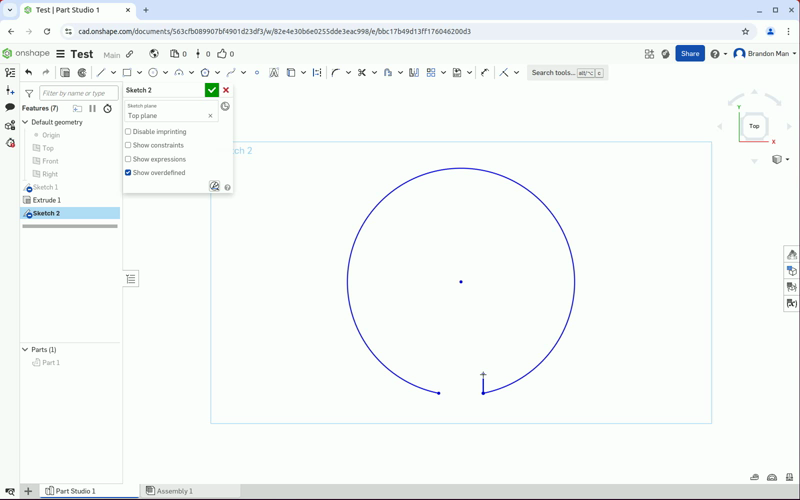
mouse_move(483, 374)
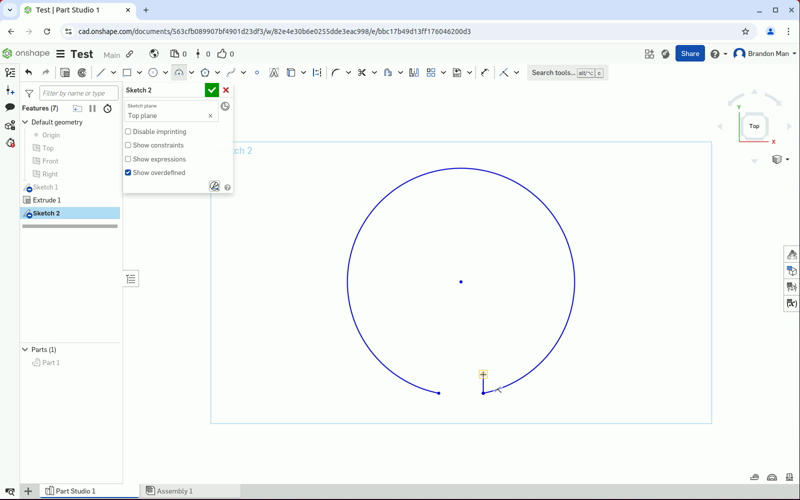
click(483, 374)
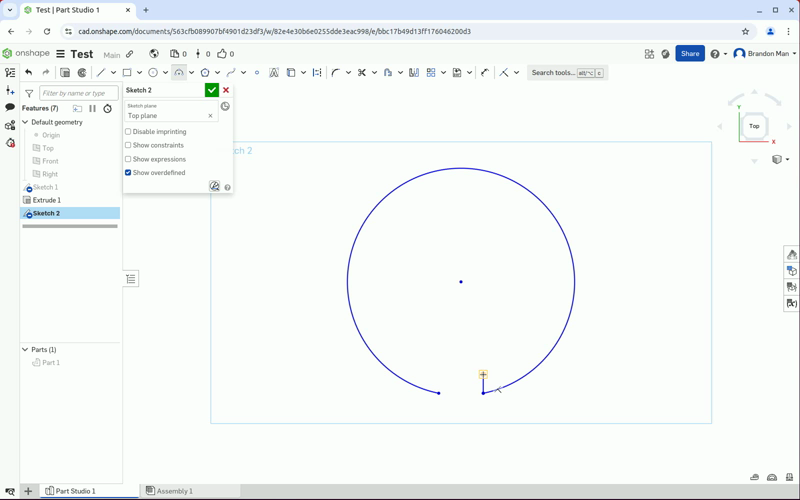
key_down(shift)
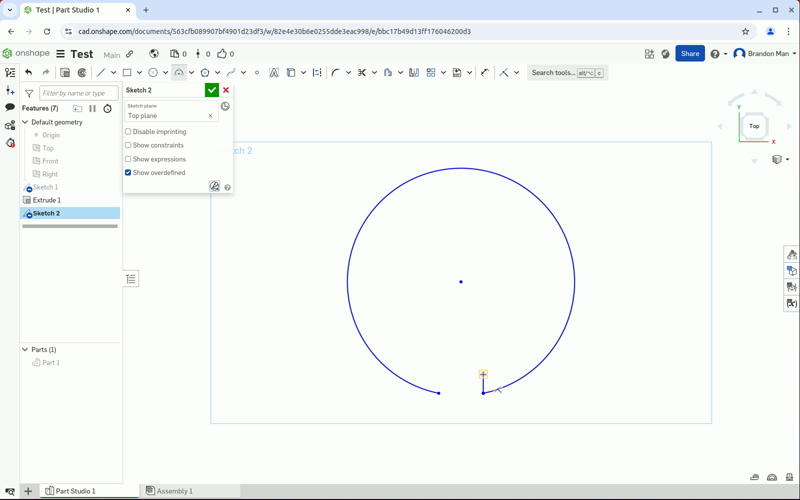
mouse_move(438, 374)
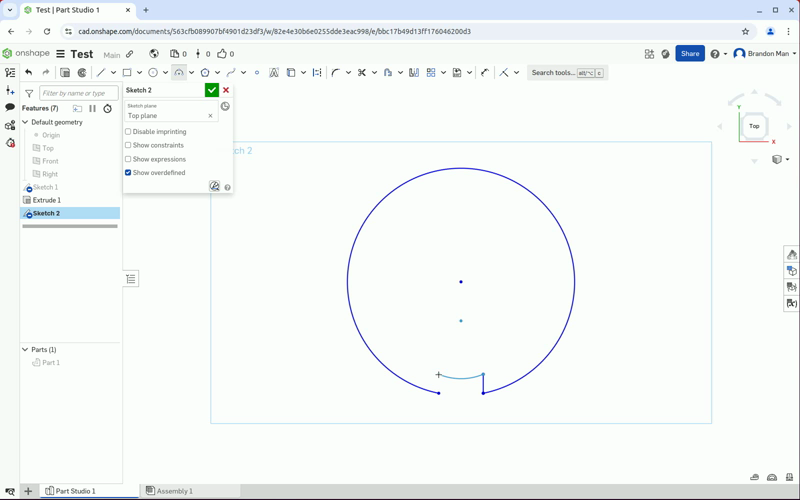
click(438, 374)
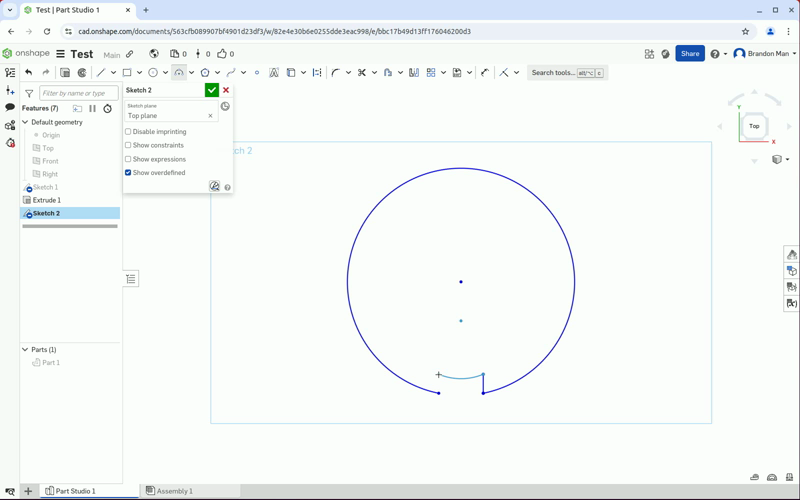
mouse_move(460, 185)
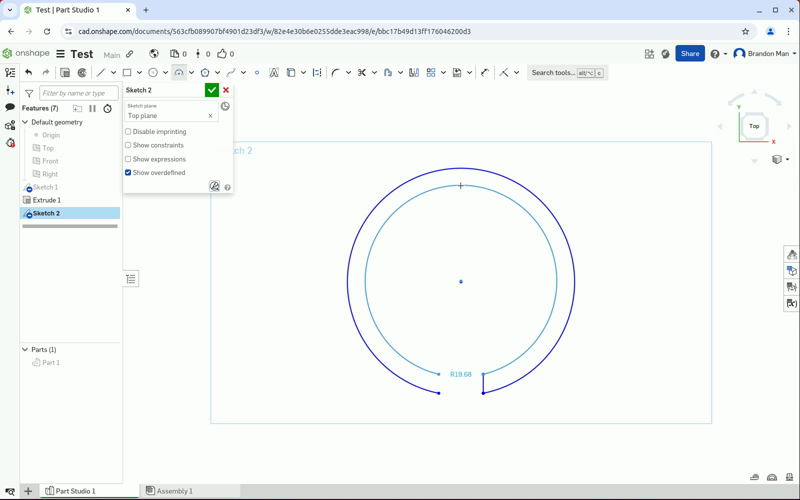
click(460, 185)
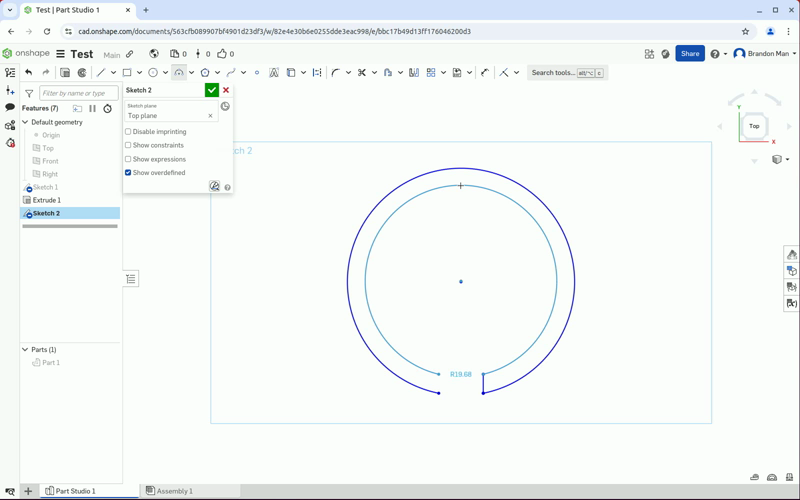
key_up(shift)
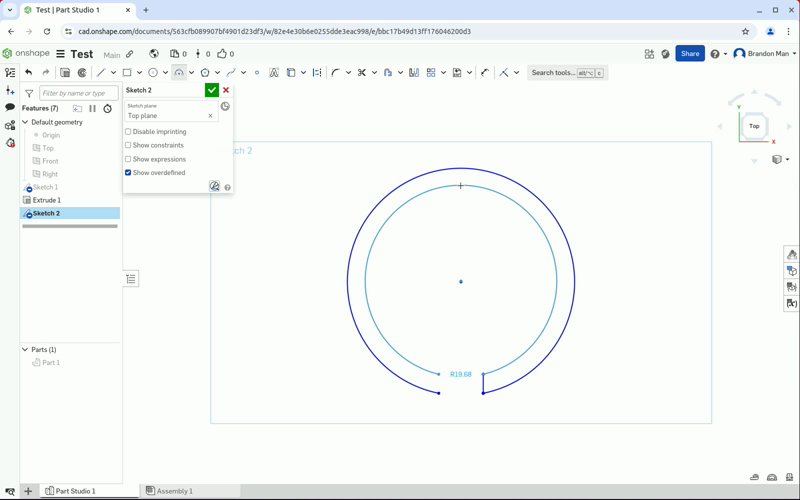
key(esc)
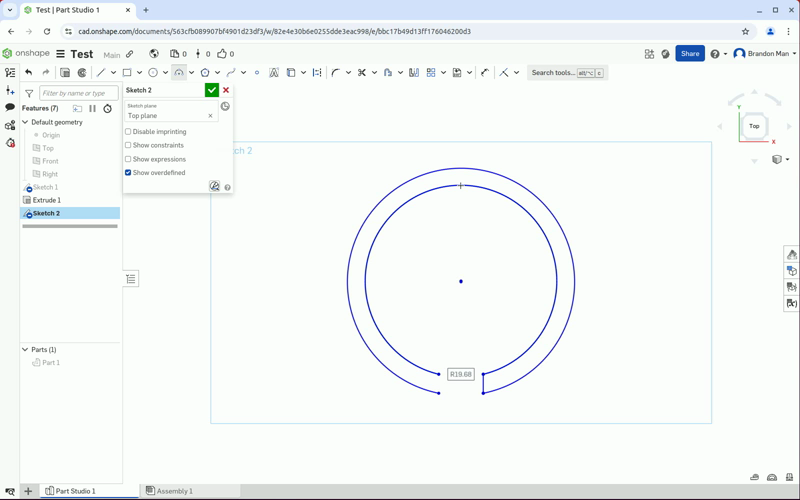
key(l)
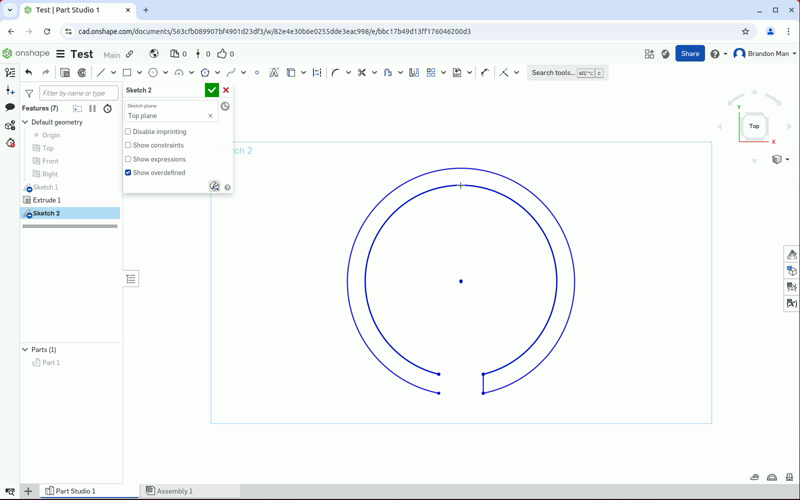
mouse_move(438, 374)
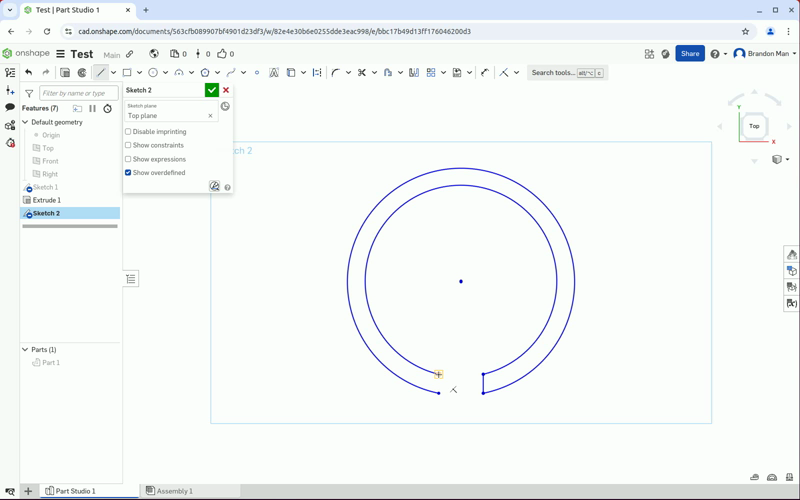
click(438, 374)
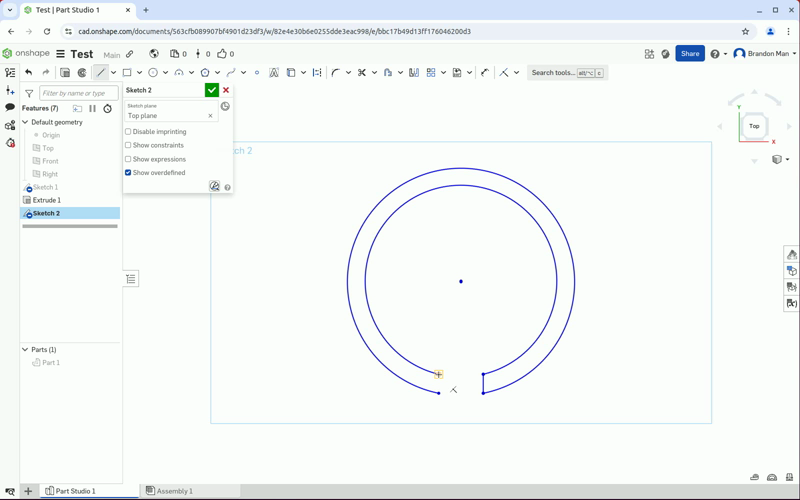
mouse_move(468, 374)
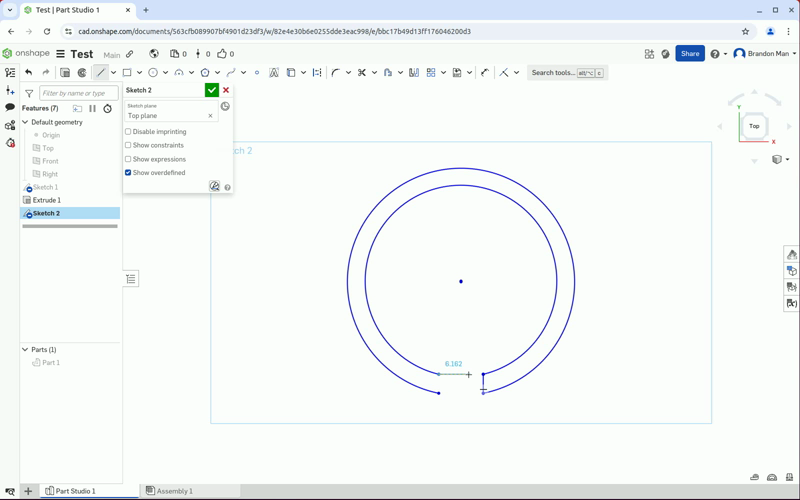
key_down(shift)
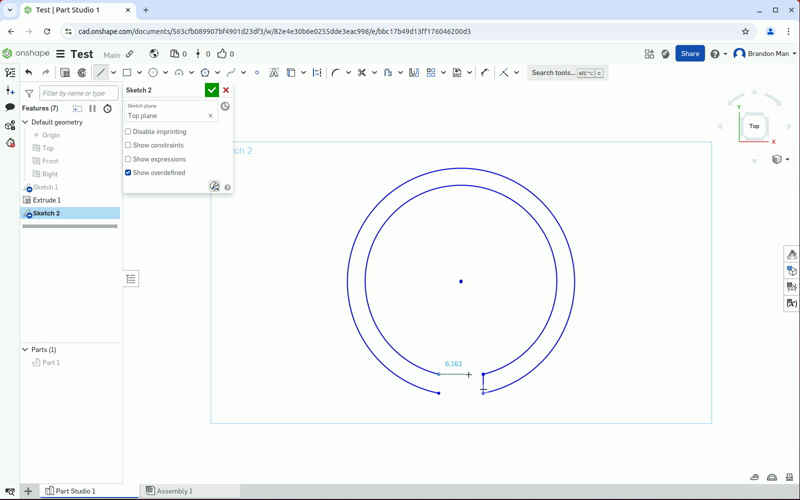
mouse_move(438, 393)
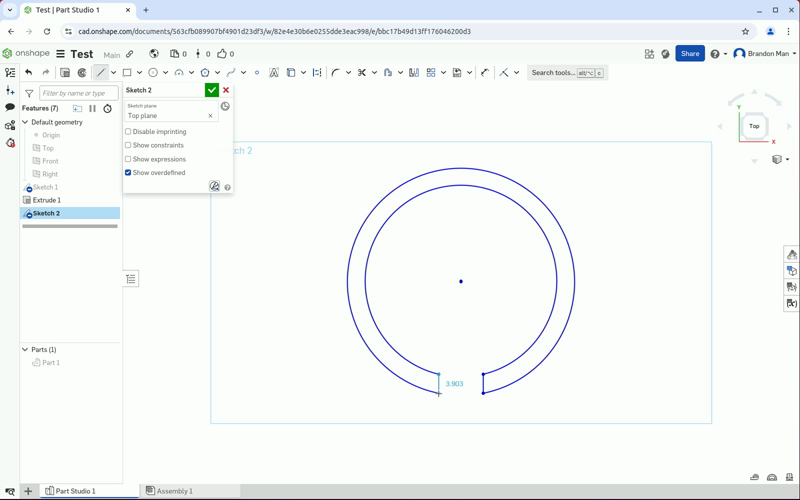
key_up(shift)
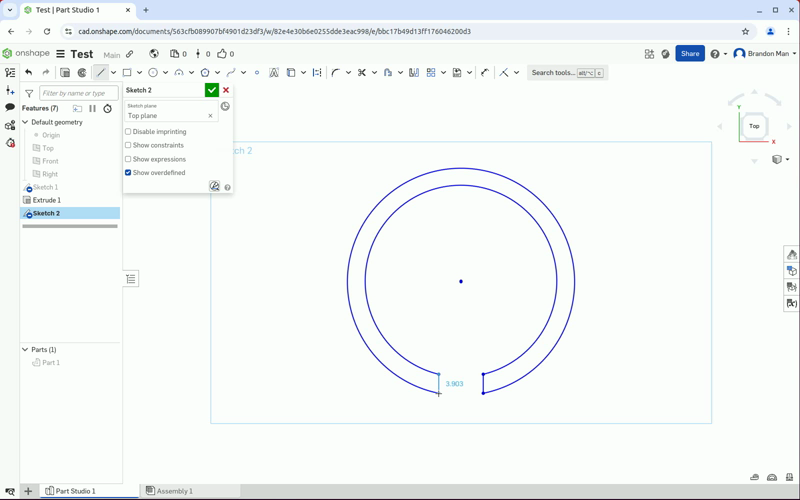
click(438, 393)
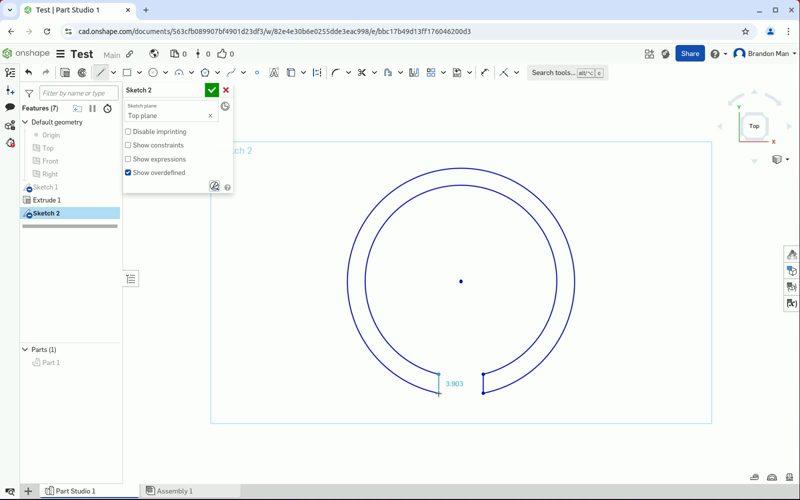
key(esc)
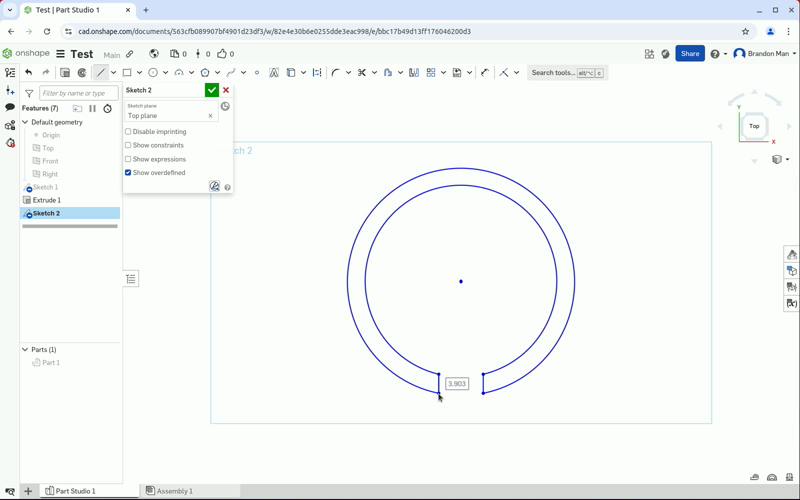
mouse_move(391, 203)
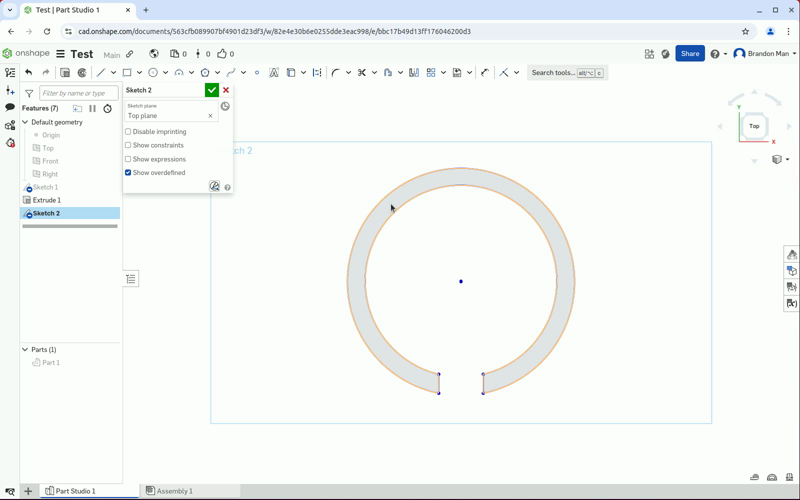
click(391, 203)
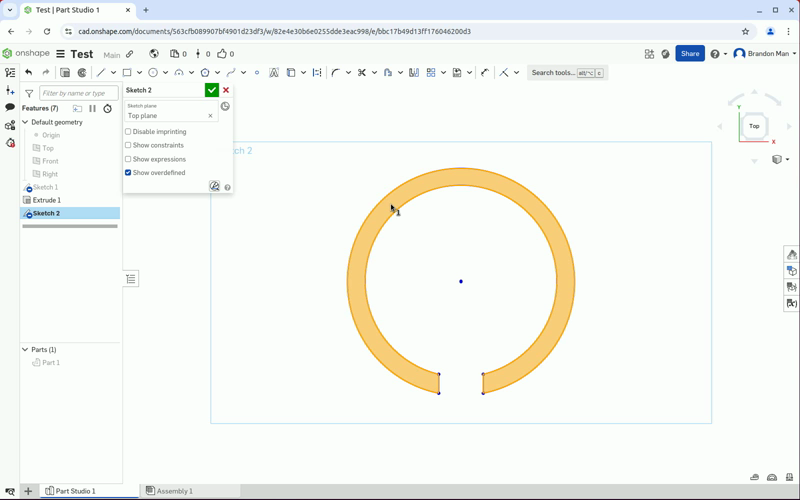
mouse_move(73, 352)
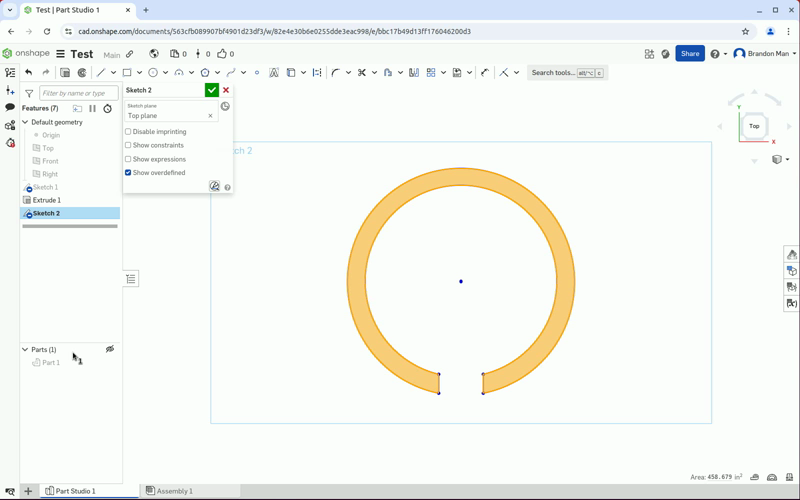
key(shift+y)
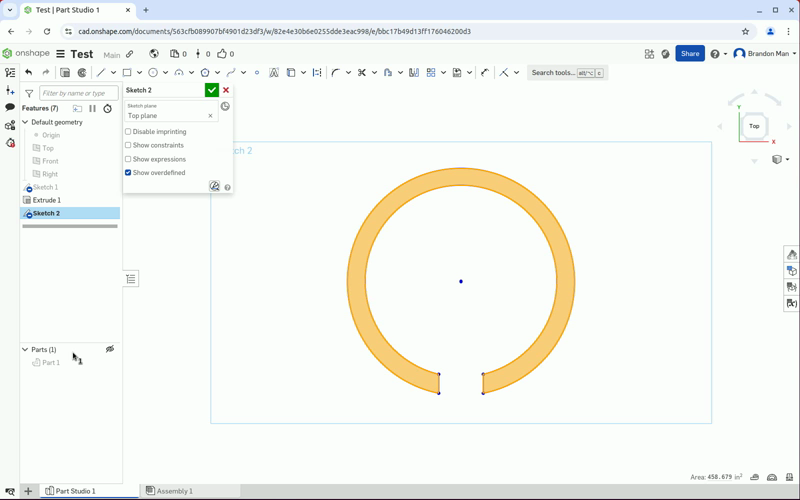
key(shift+e)
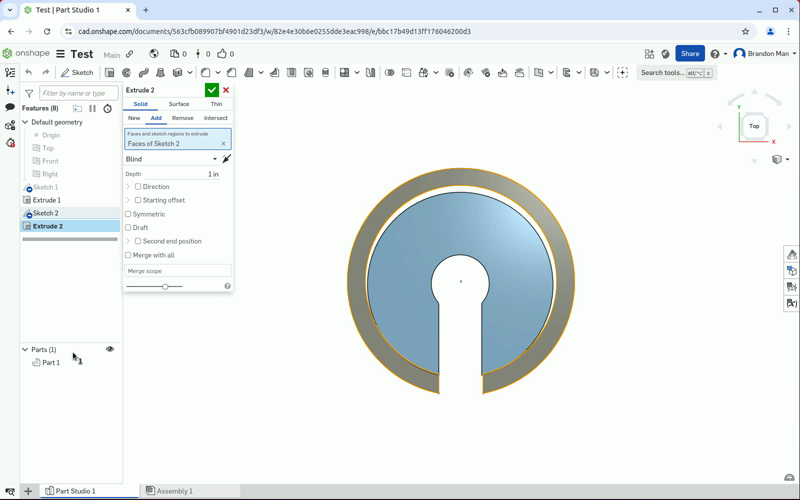
mouse_move(143, 106)
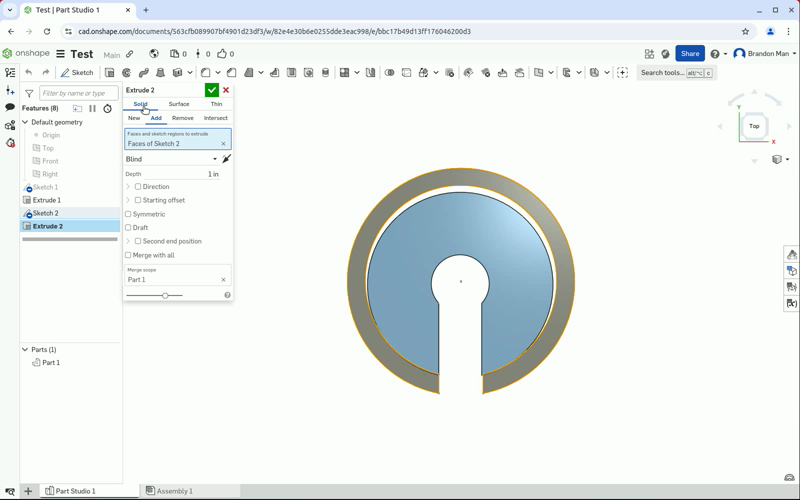
click(143, 106)
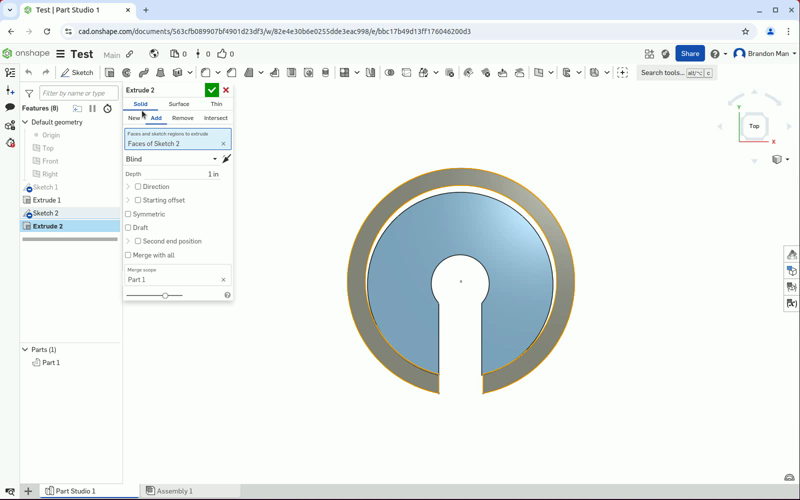
mouse_move(137, 120)
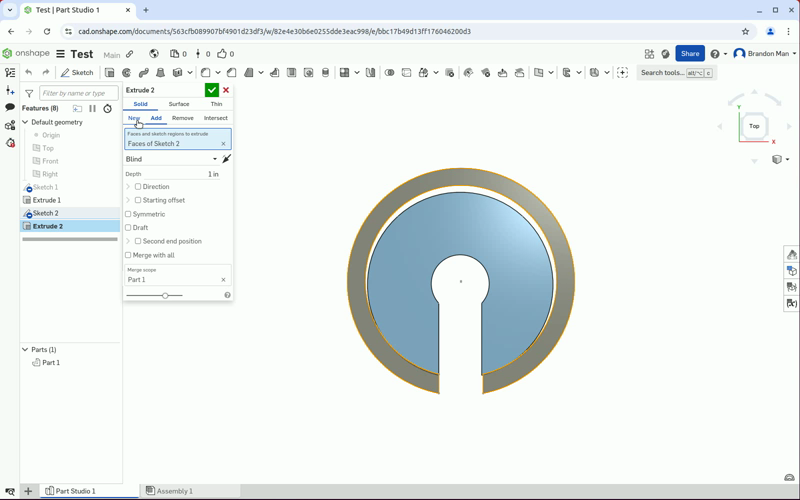
click(137, 120)
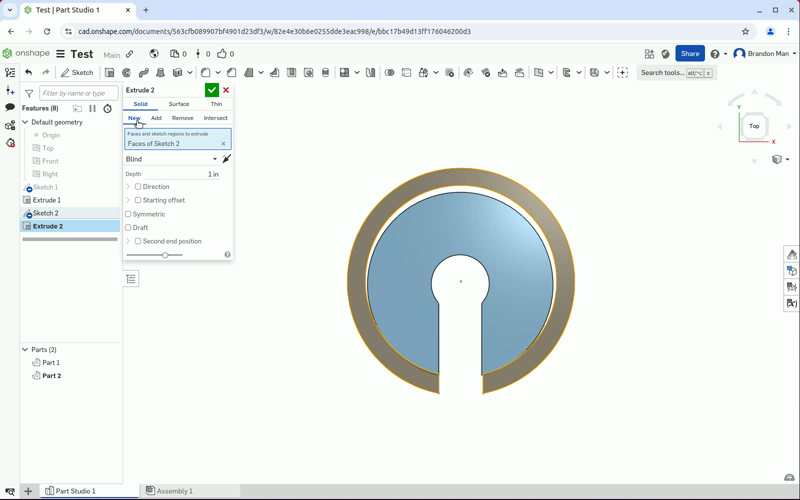
key(tab, 4)
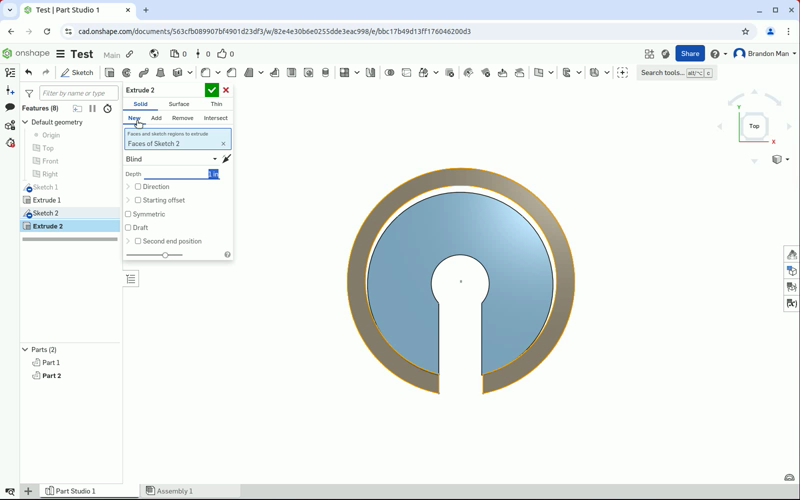
text(1.204)
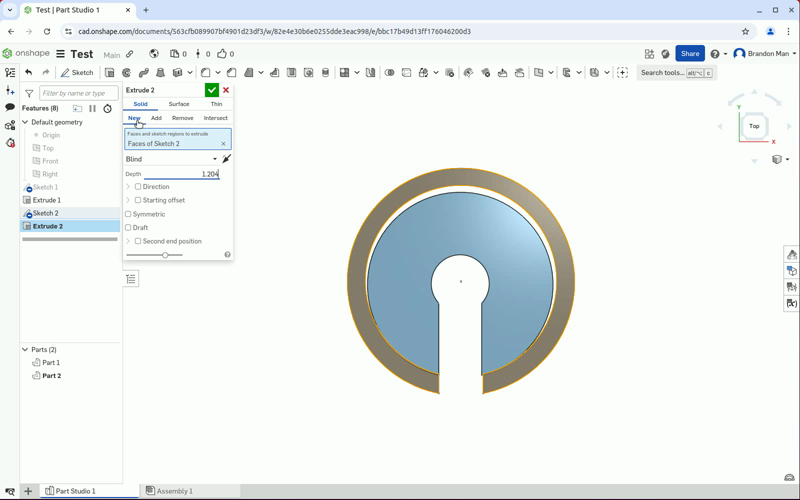
key(enter)
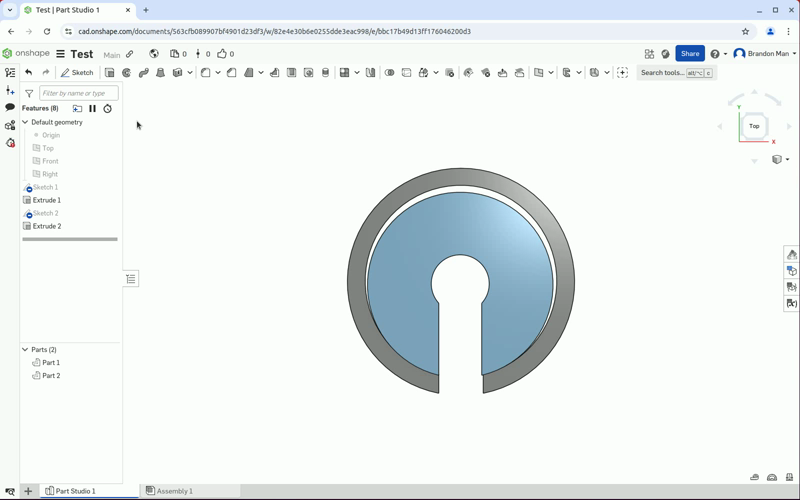
key(shift+h)
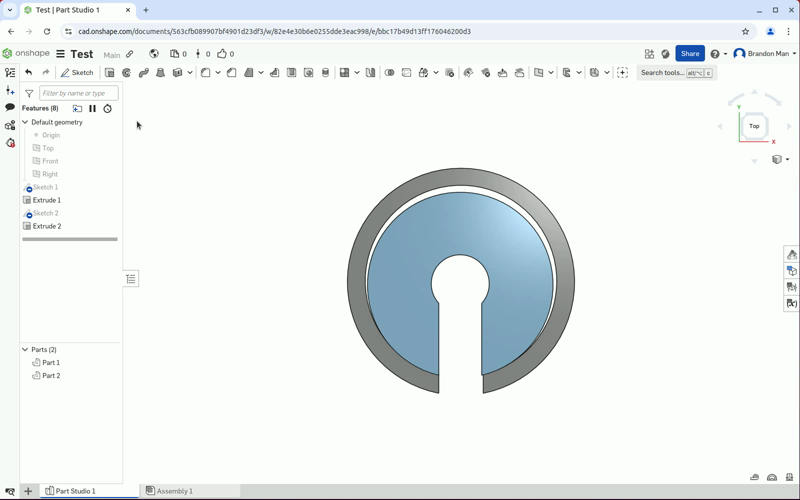
key(shift+h)
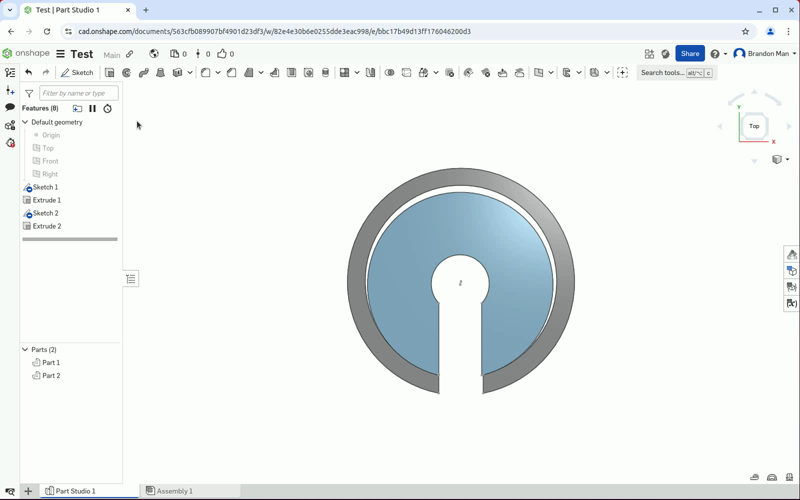
key(shift+7)
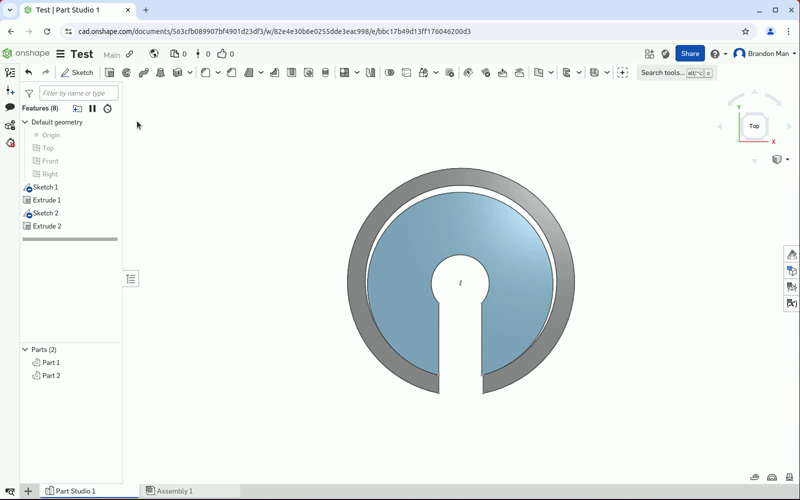
key(up, 3)
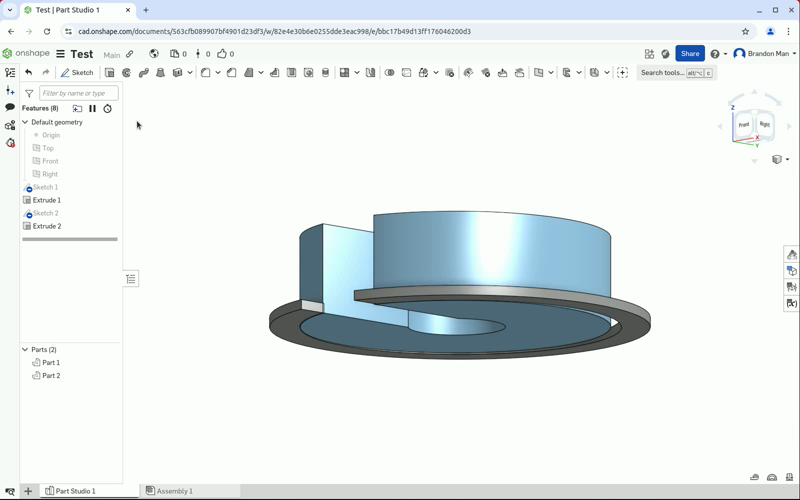
key(left, 3)
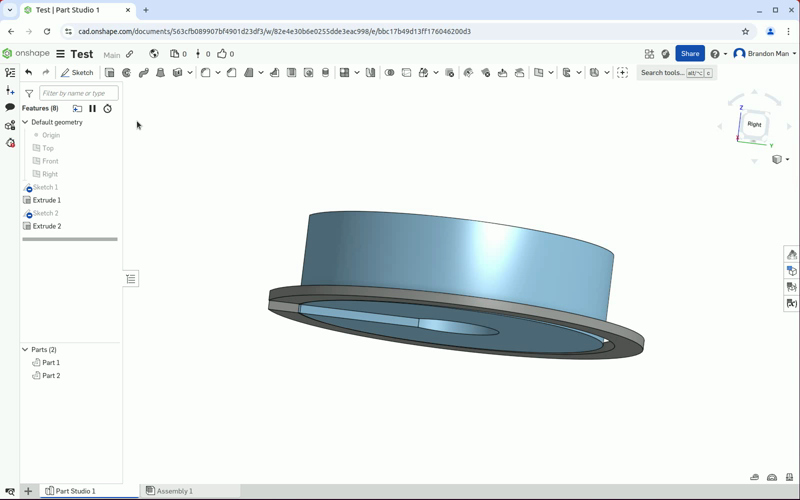
key(right, 3)
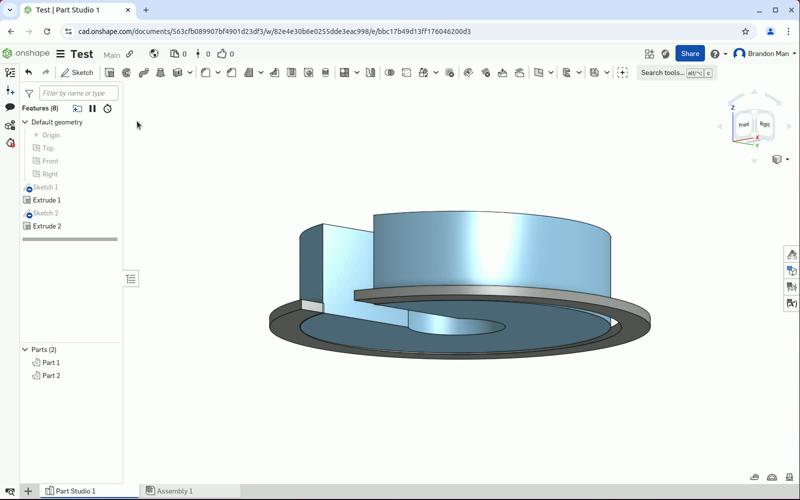
key(down, 3)
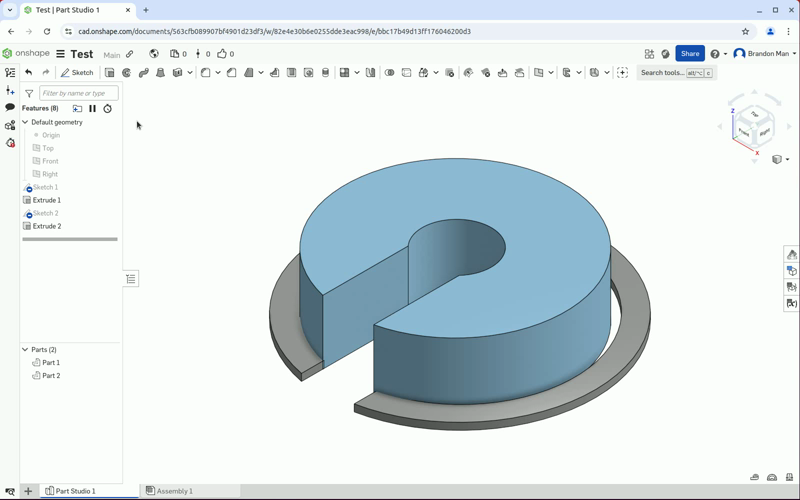
mouse_move(73, 189)
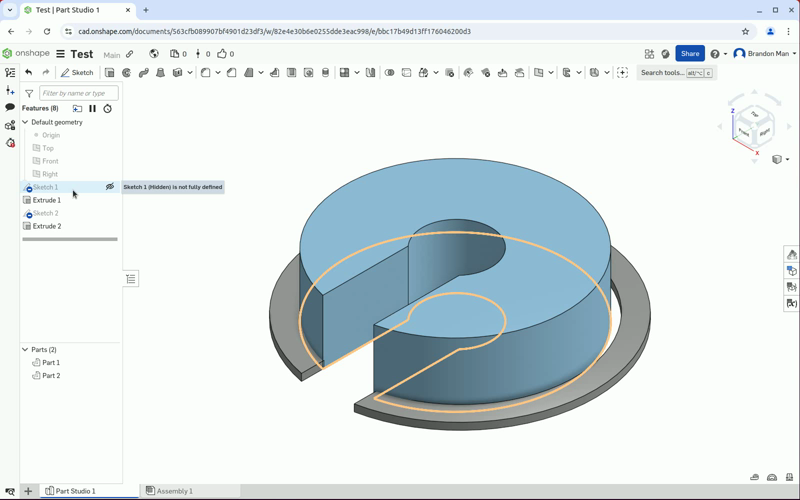
click(73, 189)